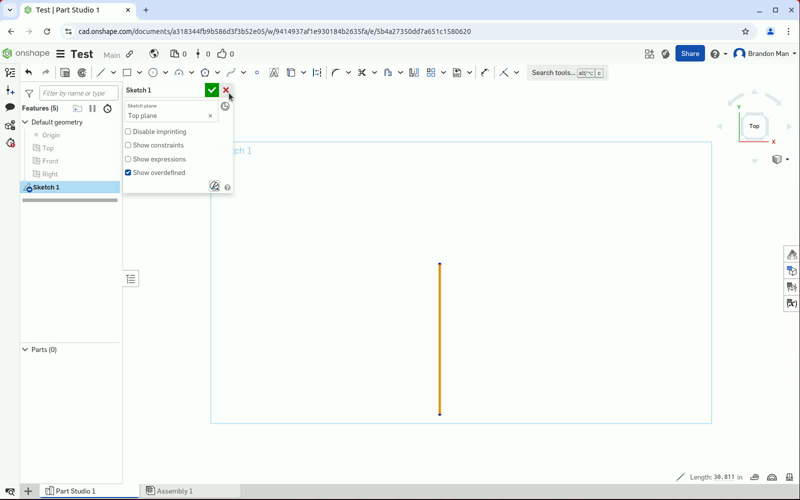
key(shift+h)
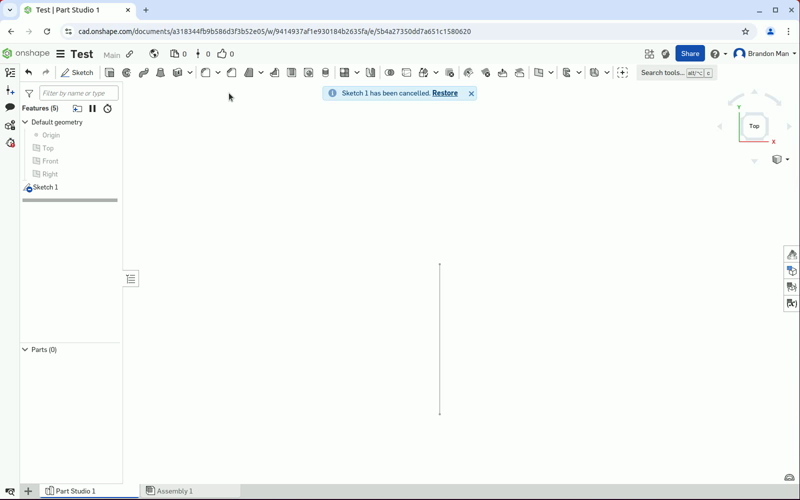
mouse_move(73, 352)
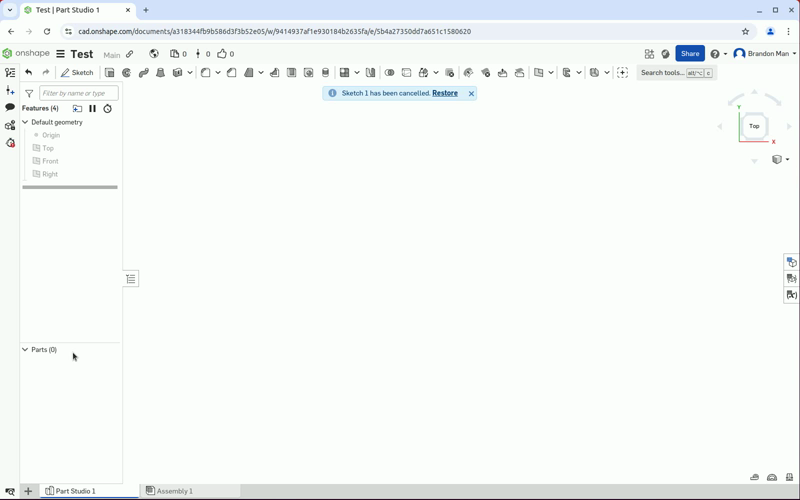
key(y)
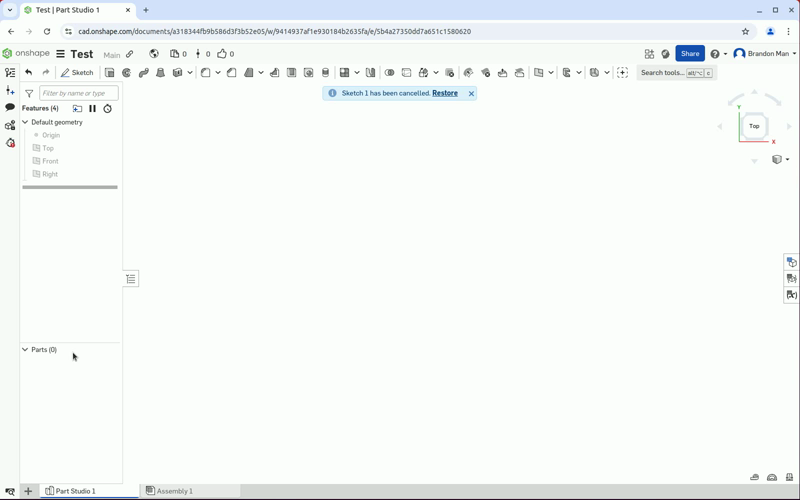
key(shift+p)
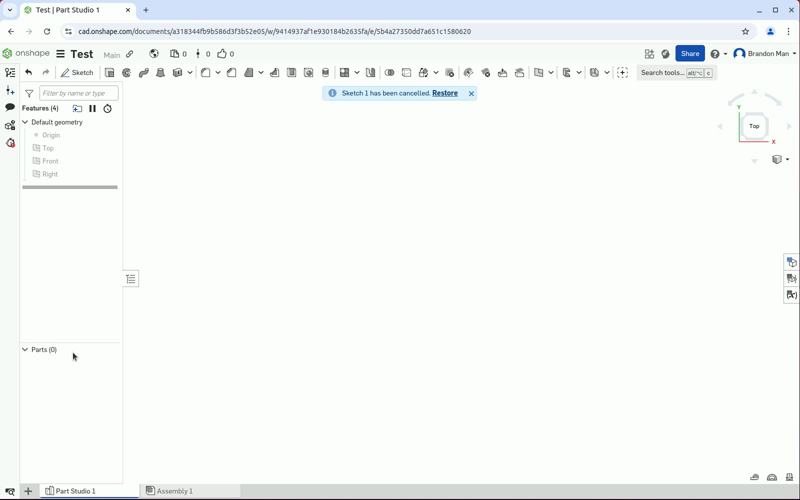
key(space)
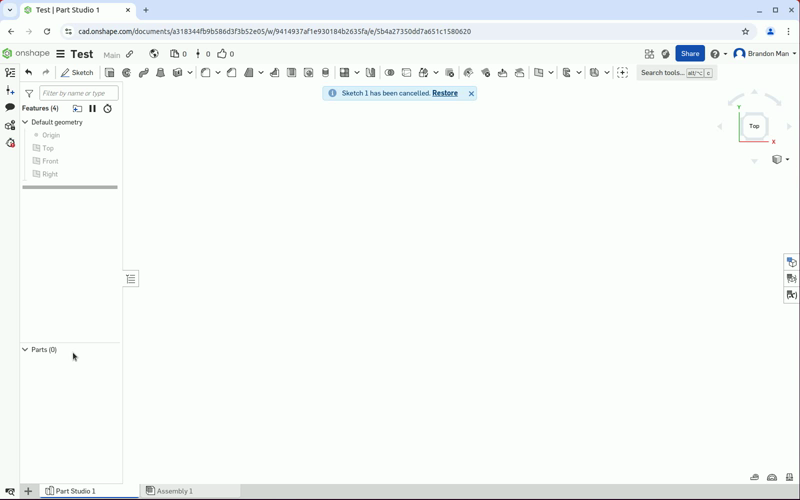
key_down(shift)
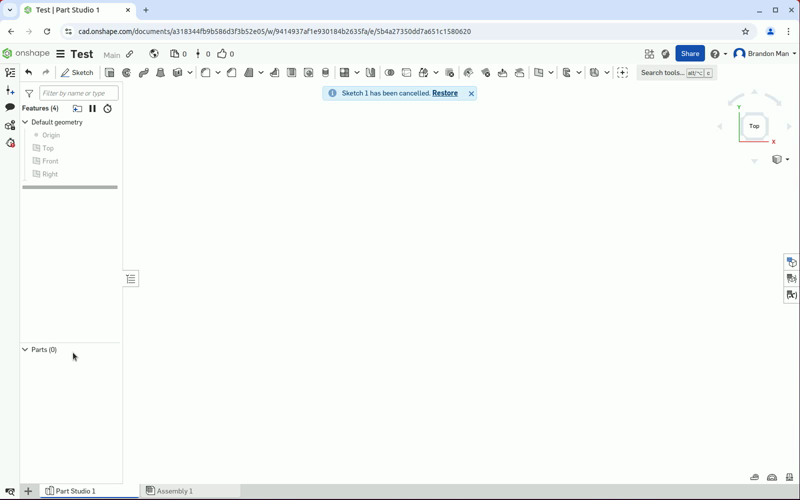
key(up)
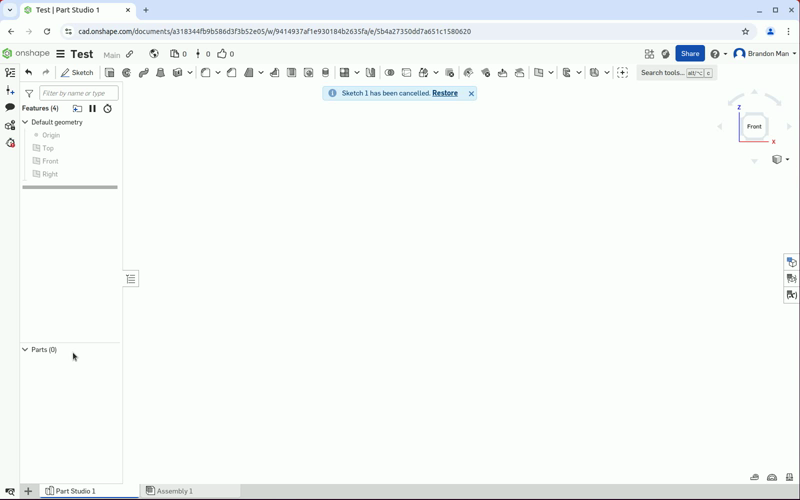
key_up(shift)
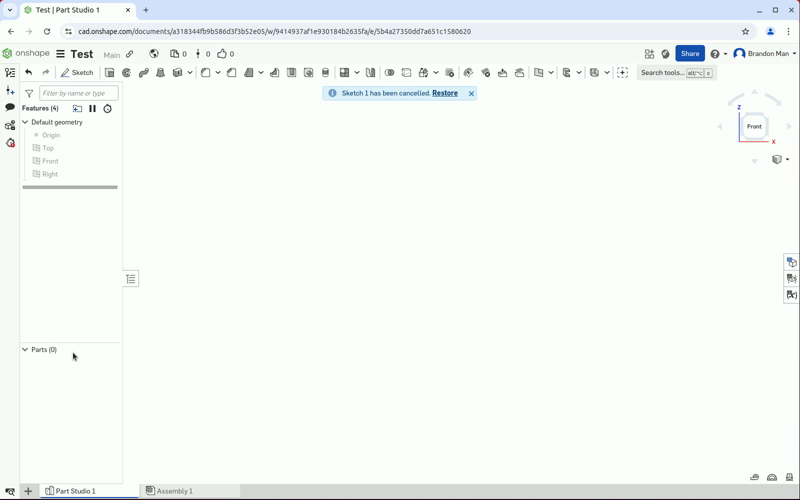
mouse_move(73, 352)
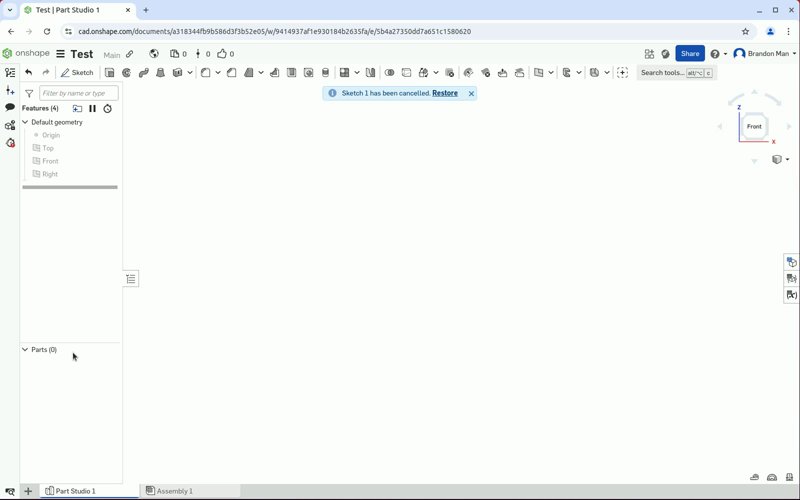
key(shift+y)
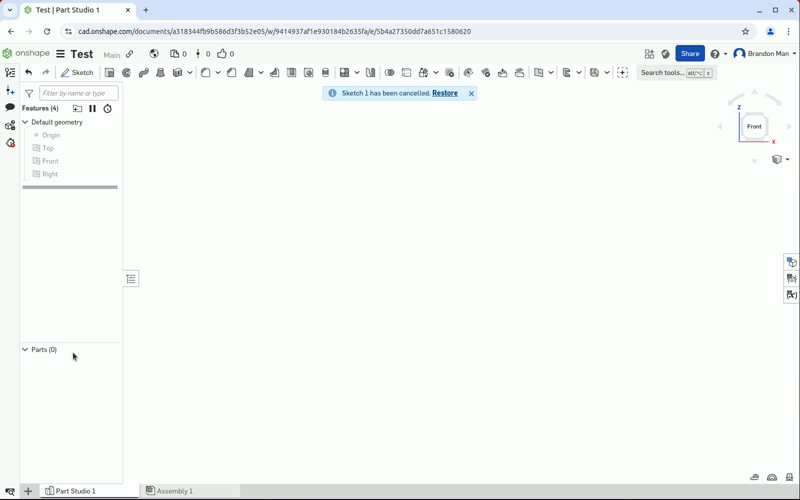
key(shift+s)
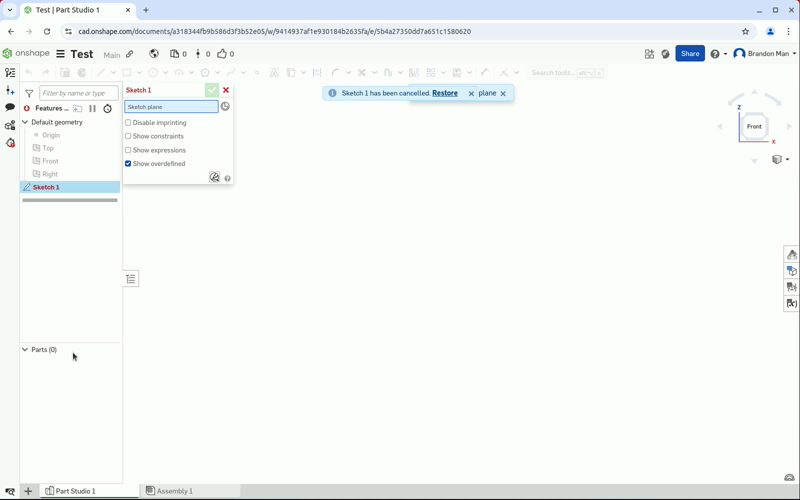
mouse_move(73, 163)
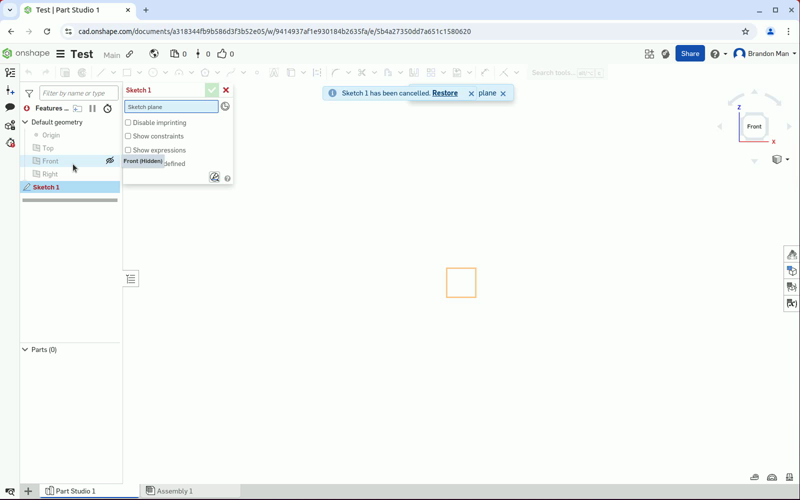
click(73, 163)
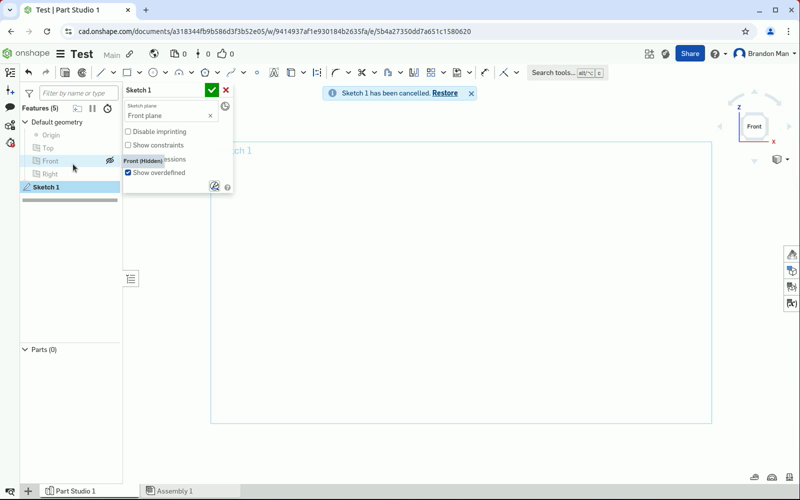
mouse_move(73, 352)
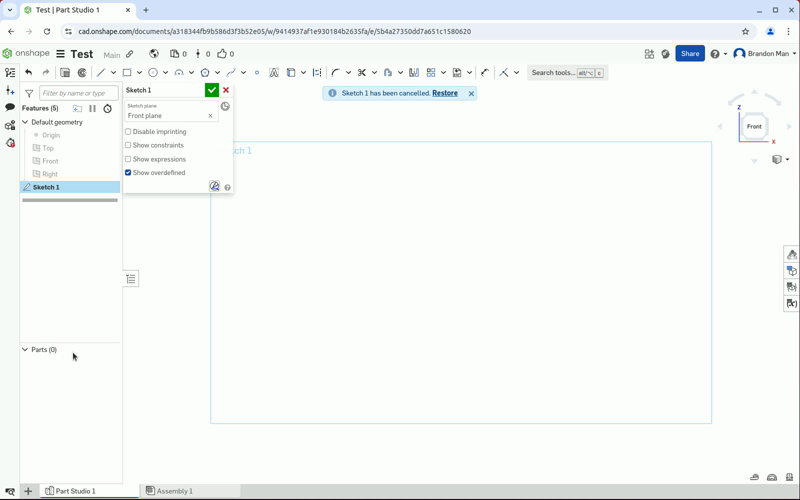
key(y)
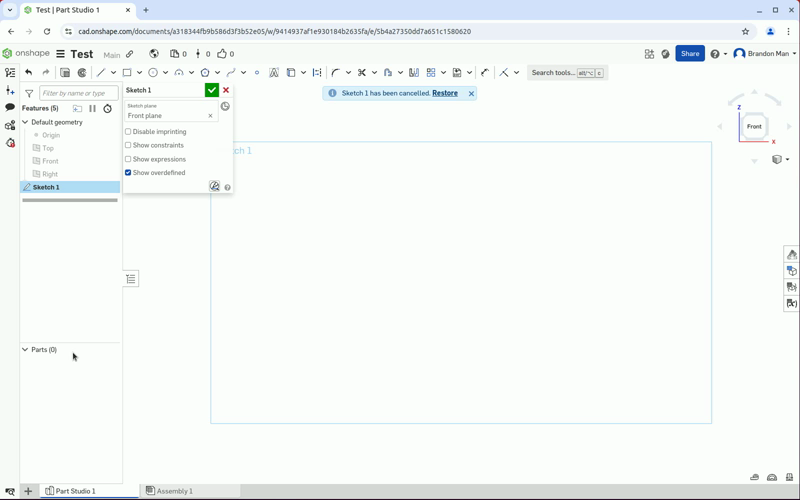
key(l)
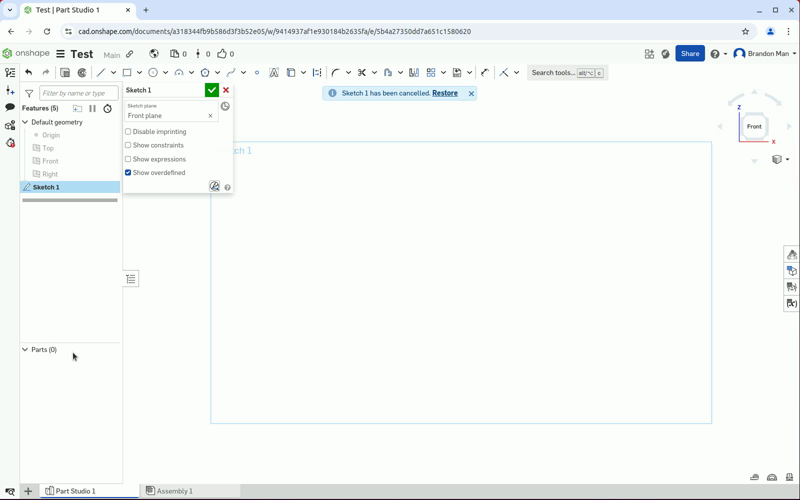
key_down(shift)
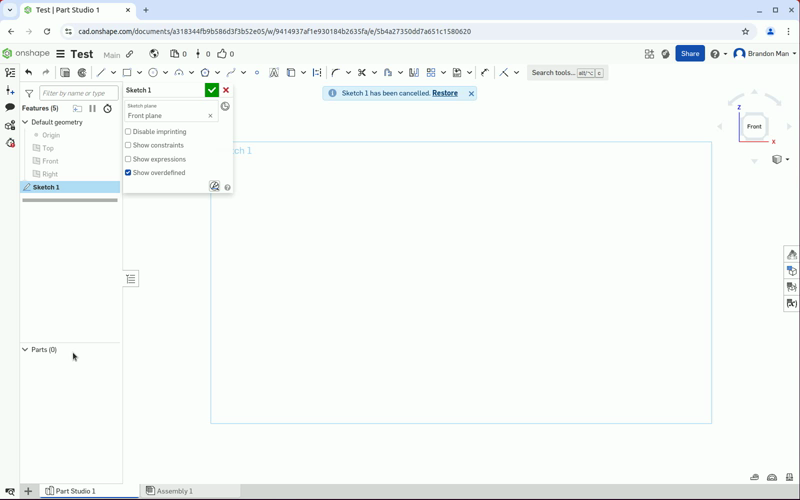
mouse_move(348, 305)
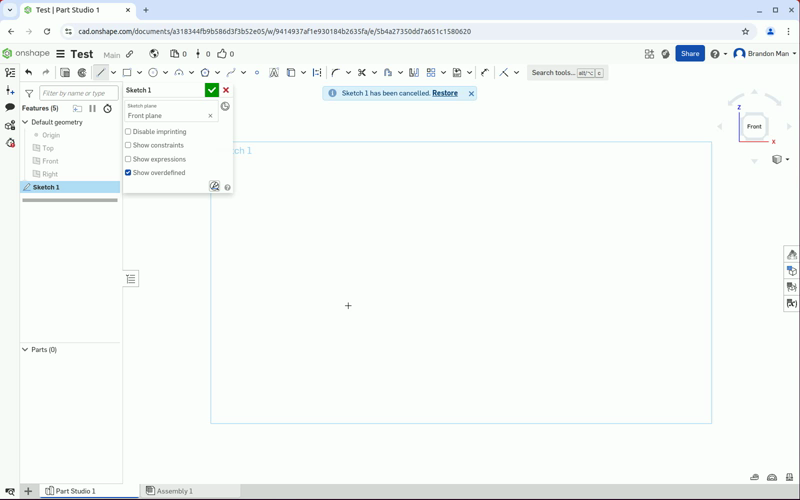
click(348, 305)
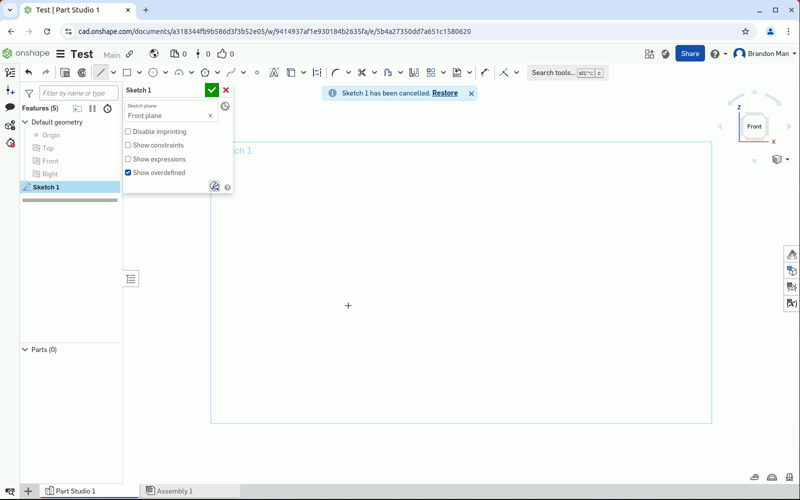
key_up(shift)
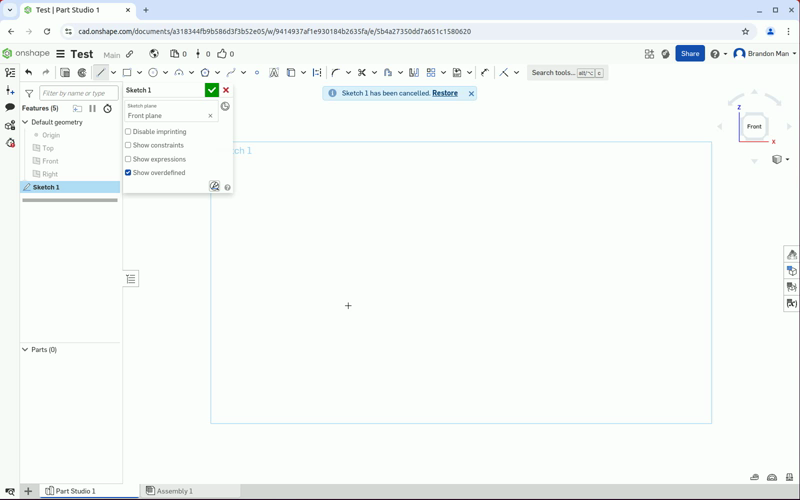
key_down(shift)
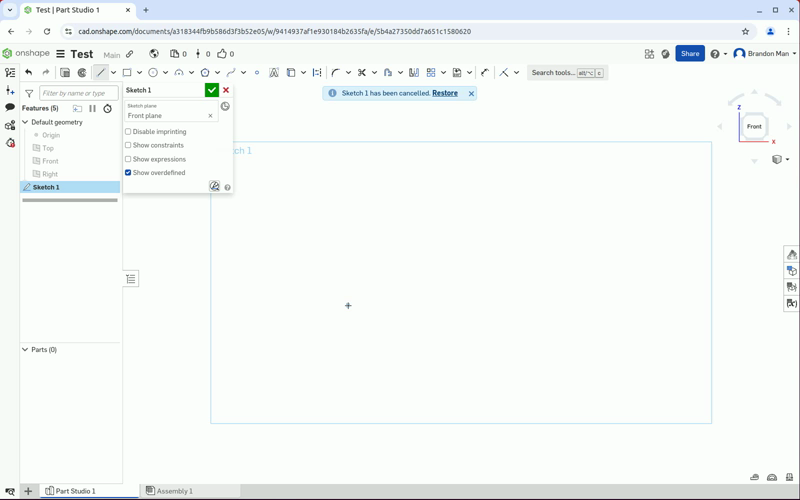
mouse_move(434, 305)
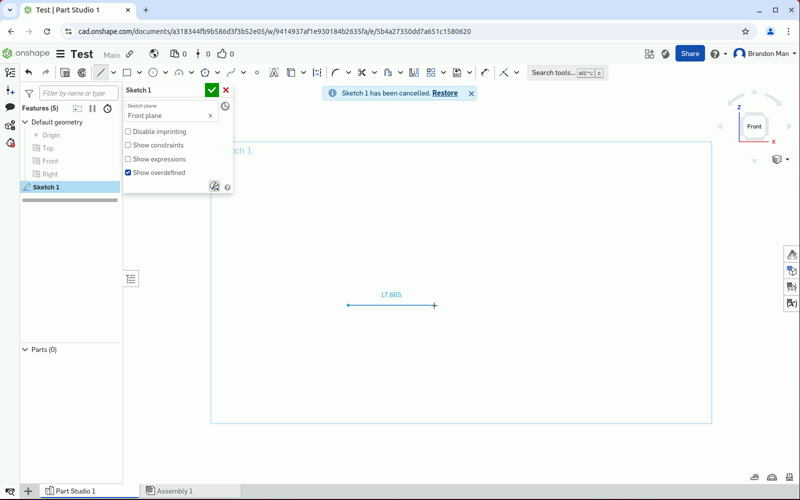
click(434, 305)
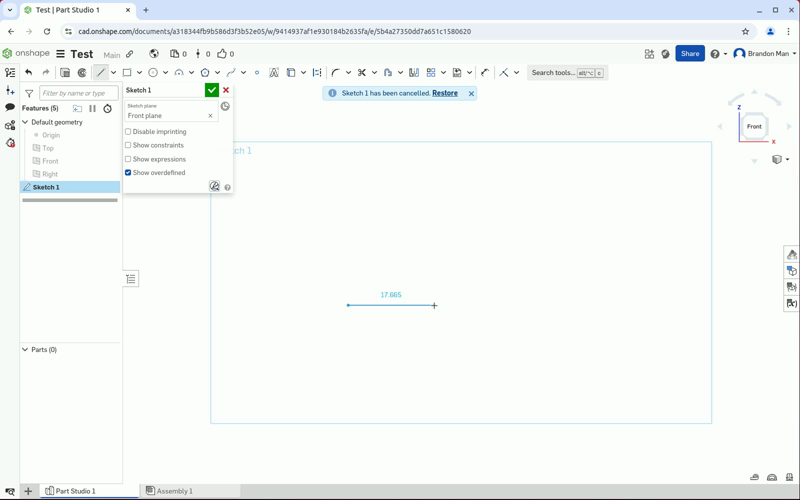
key_up(shift)
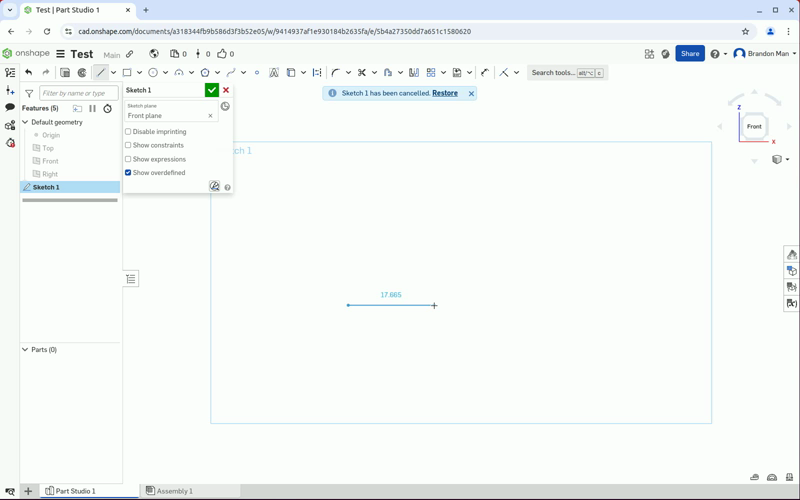
key_down(shift)
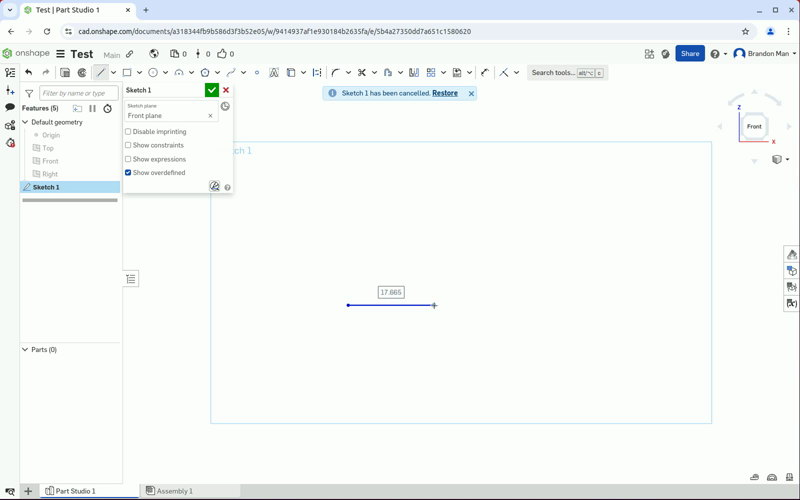
mouse_move(464, 305)
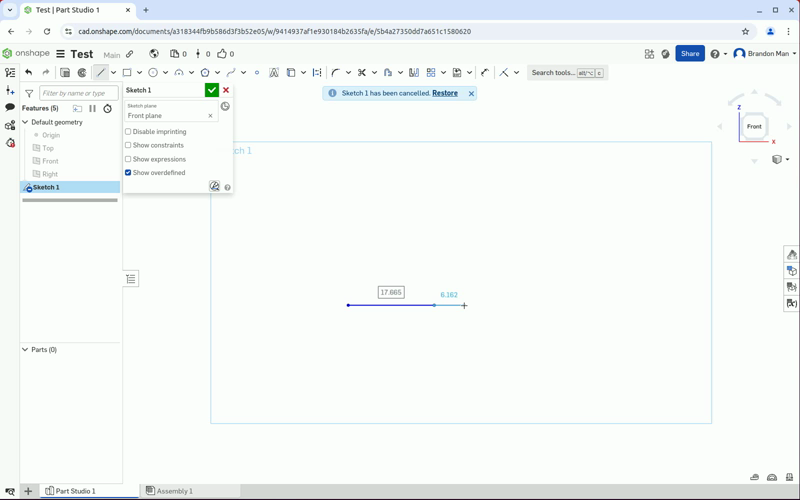
mouse_move(434, 248)
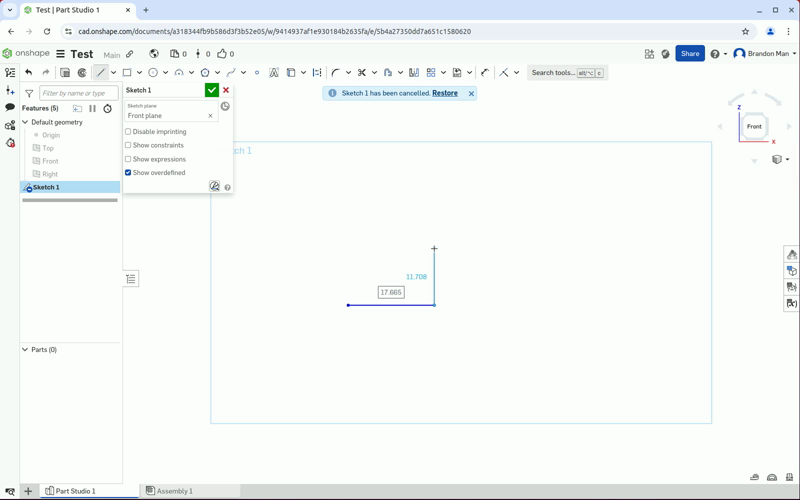
click(434, 248)
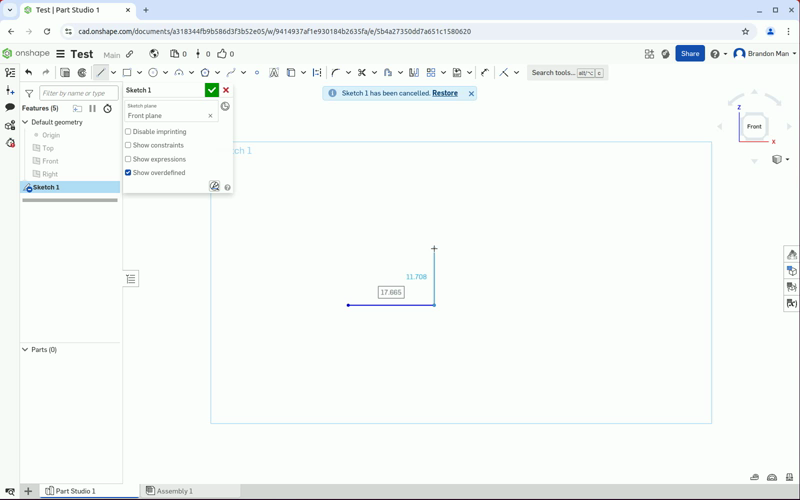
key_up(shift)
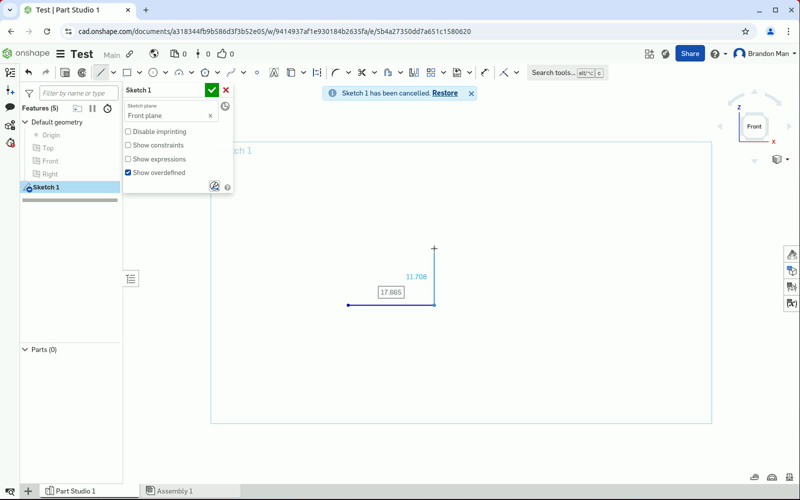
key_down(shift)
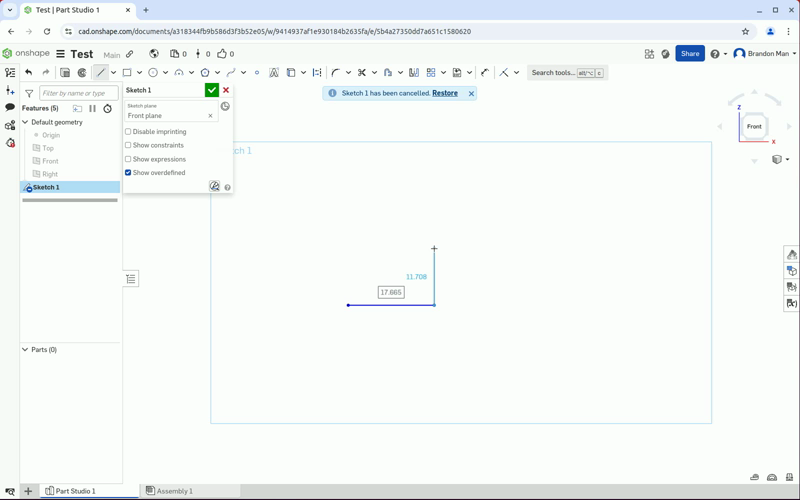
mouse_move(348, 248)
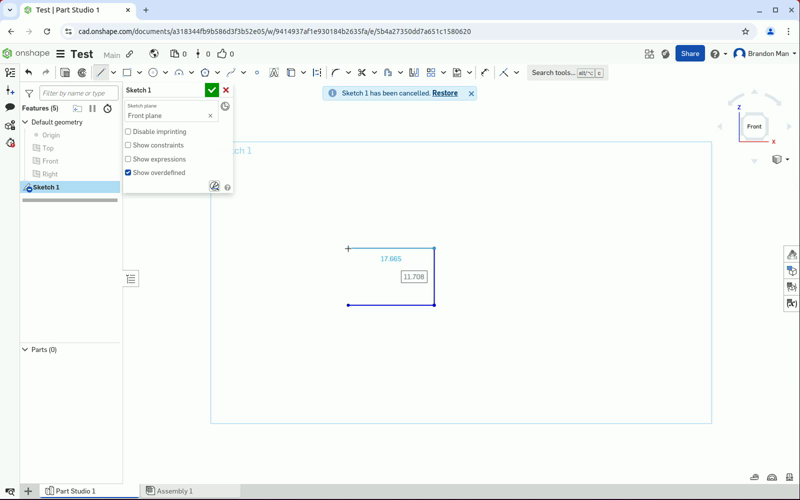
click(348, 248)
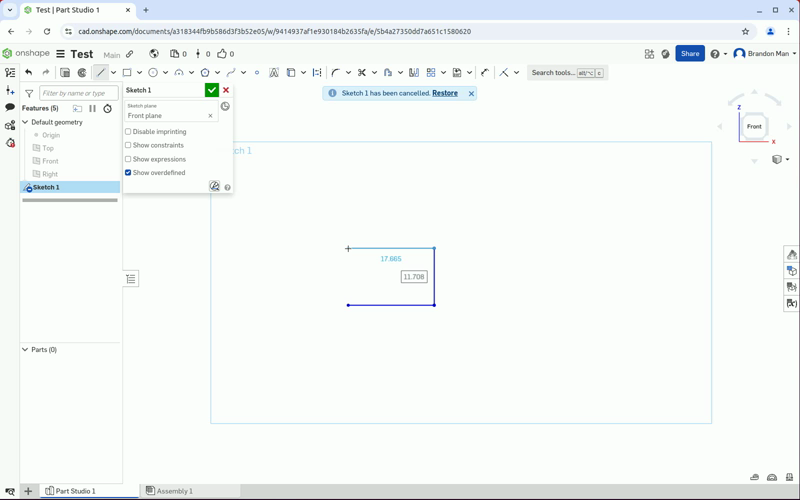
key_up(shift)
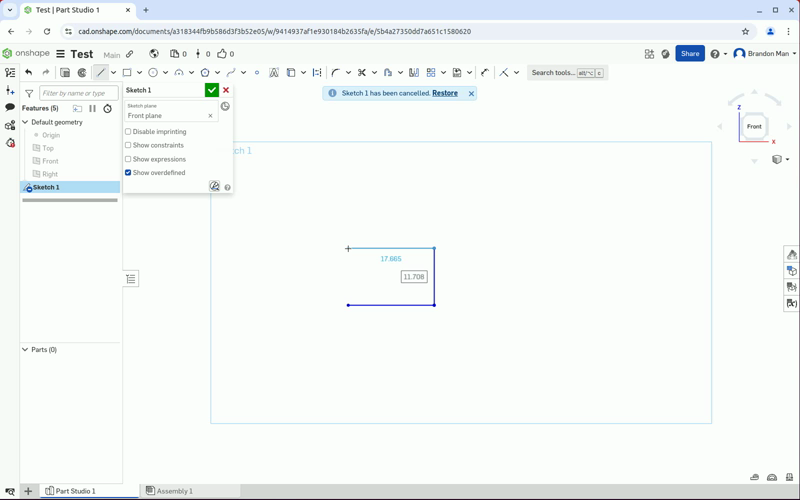
mouse_move(378, 248)
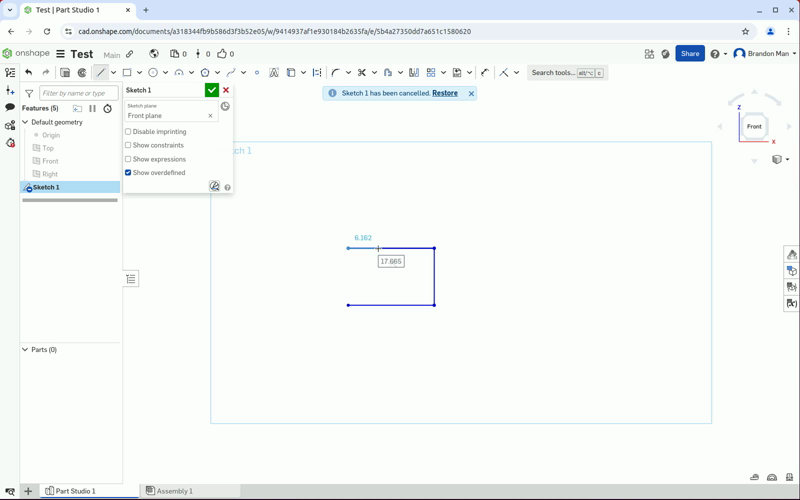
key_down(shift)
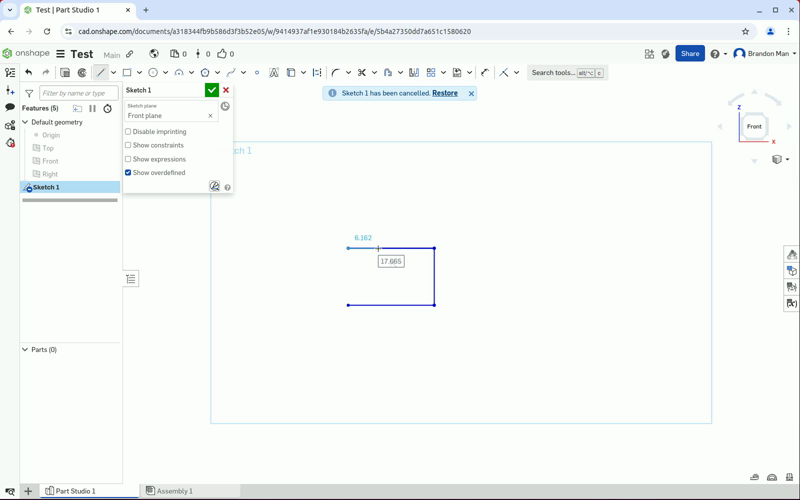
mouse_move(348, 305)
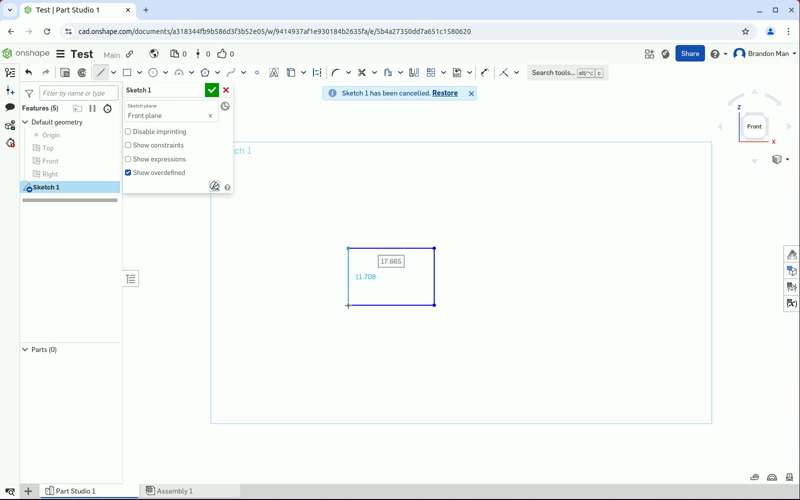
key_up(shift)
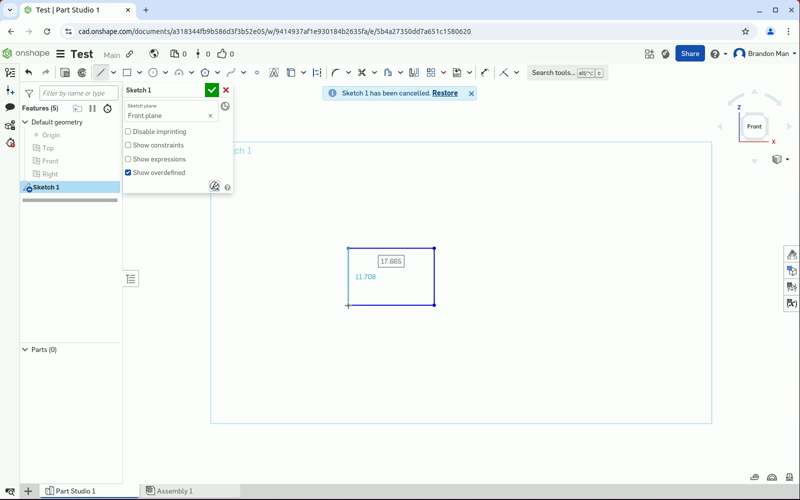
click(348, 305)
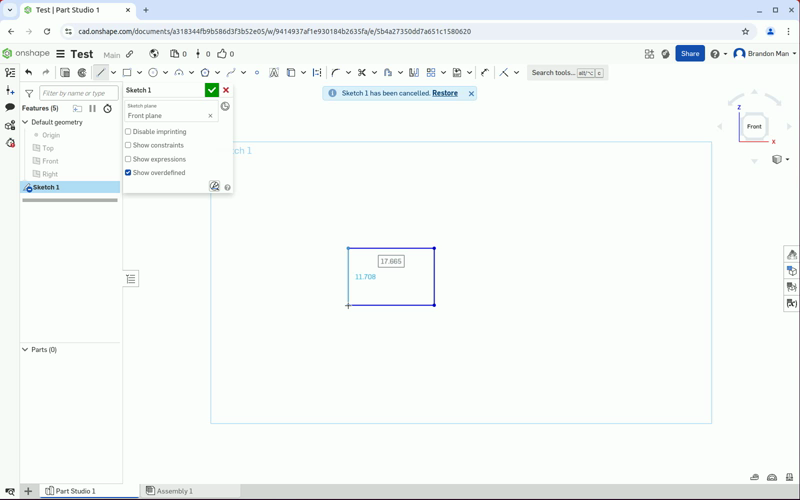
key(esc)
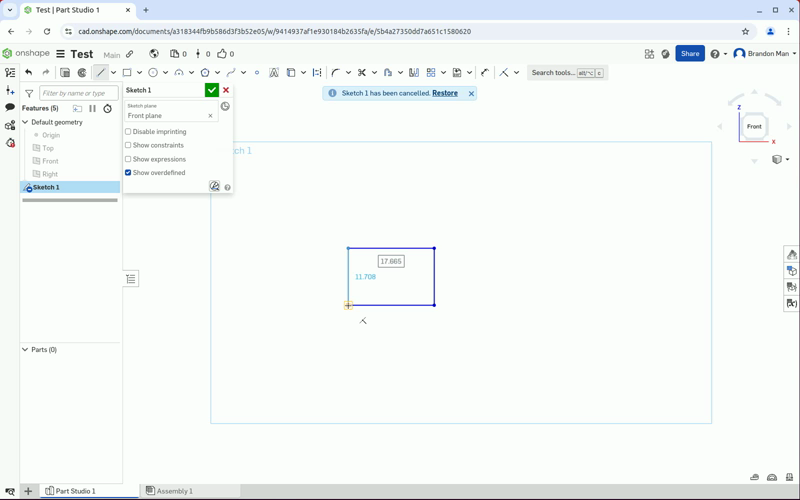
mouse_move(378, 293)
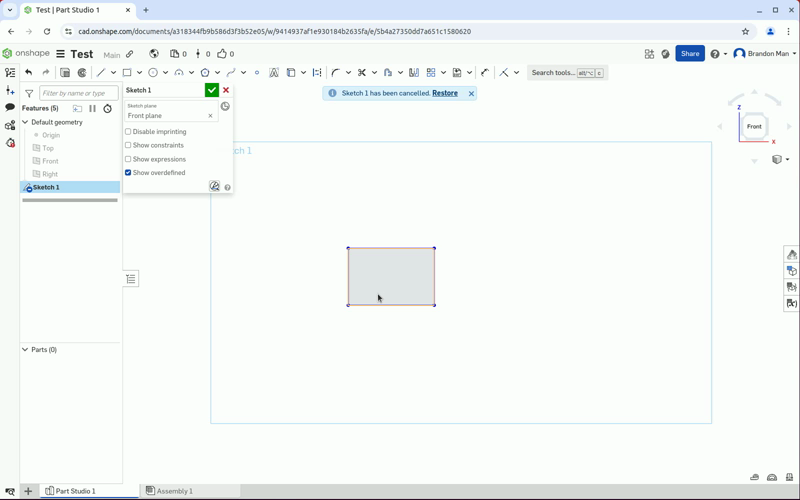
click(378, 293)
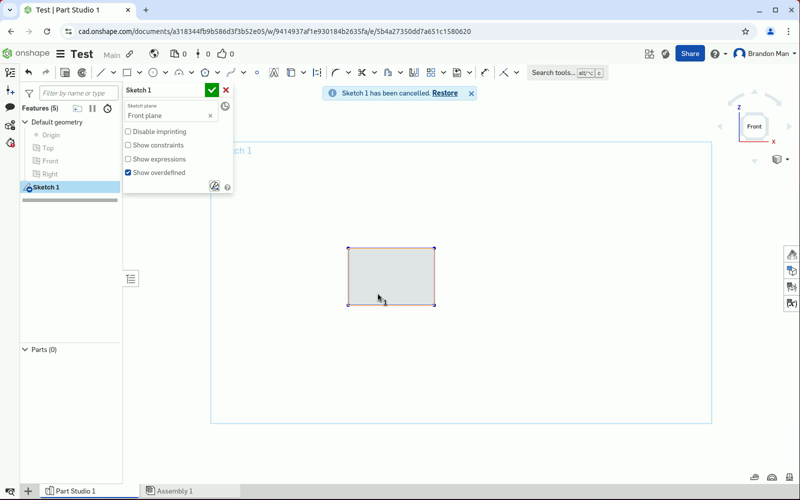
mouse_move(73, 352)
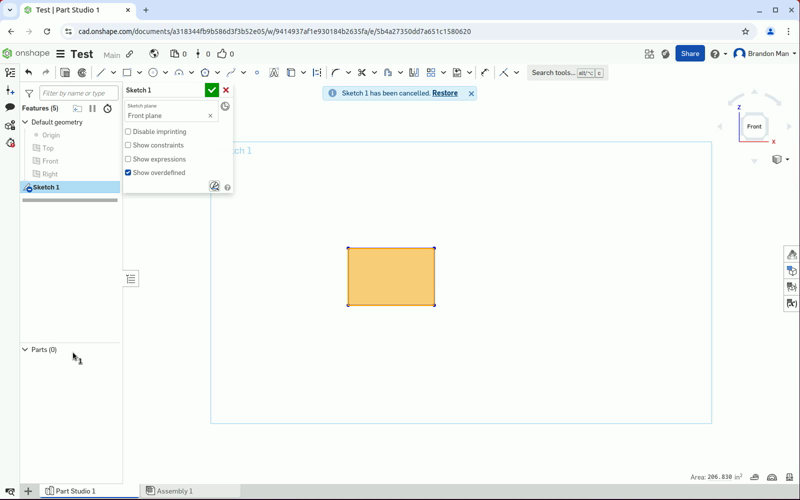
key(shift+y)
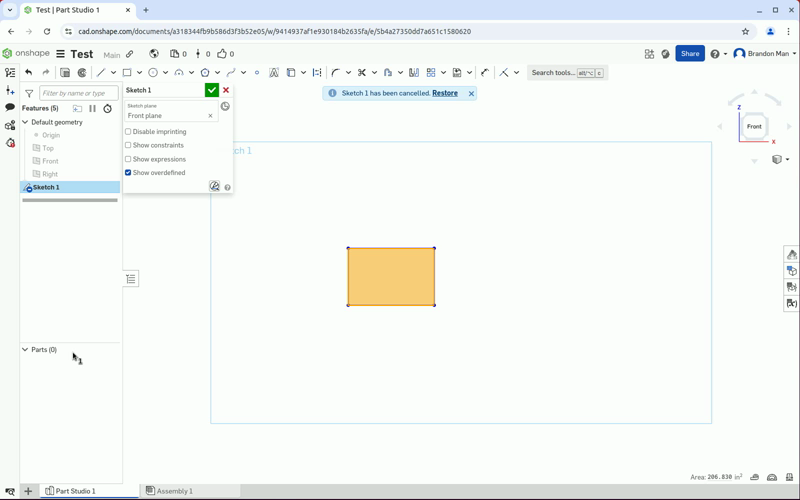
key(shift+e)
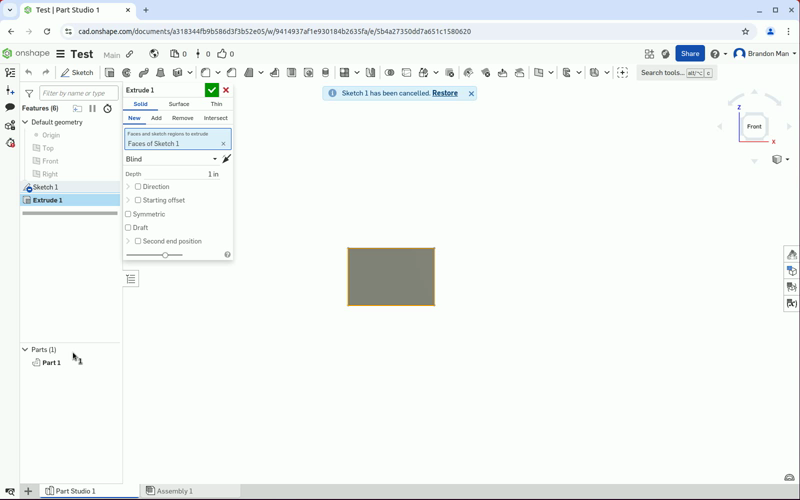
mouse_move(143, 106)
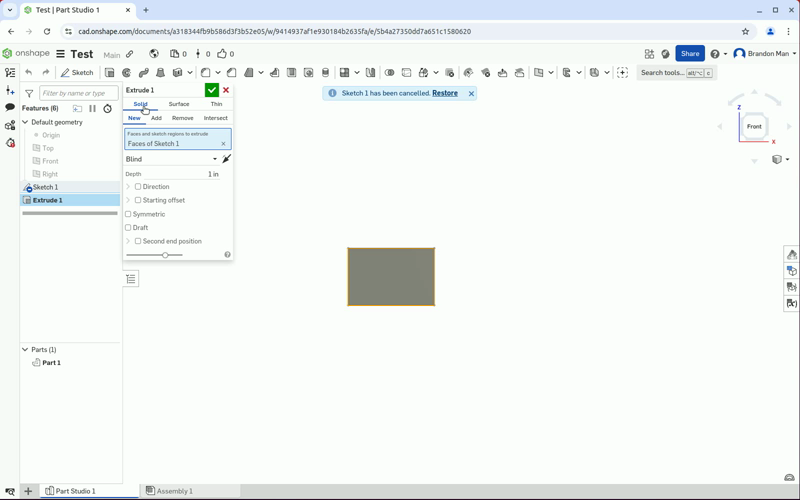
click(143, 106)
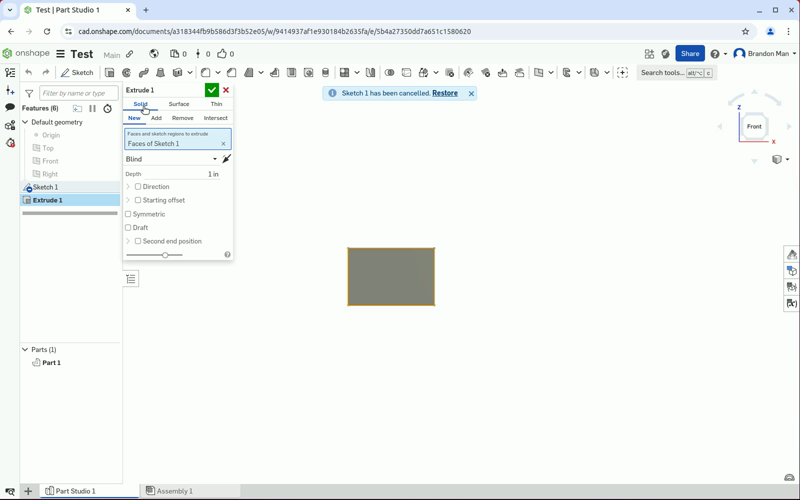
mouse_move(137, 120)
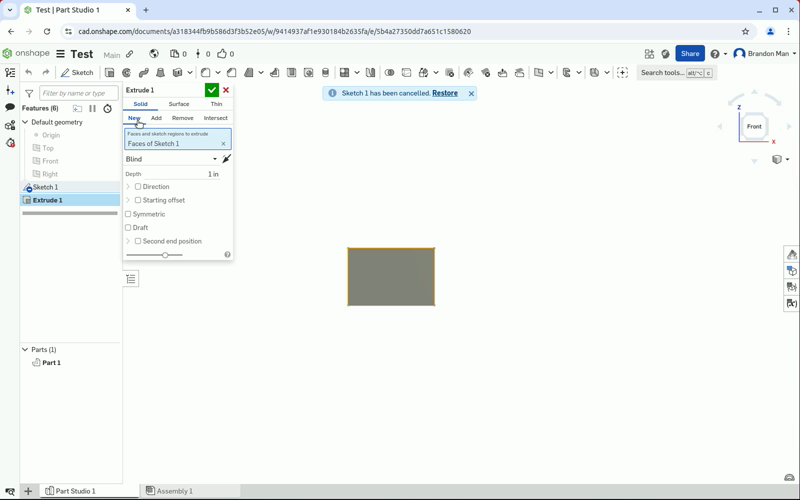
click(137, 120)
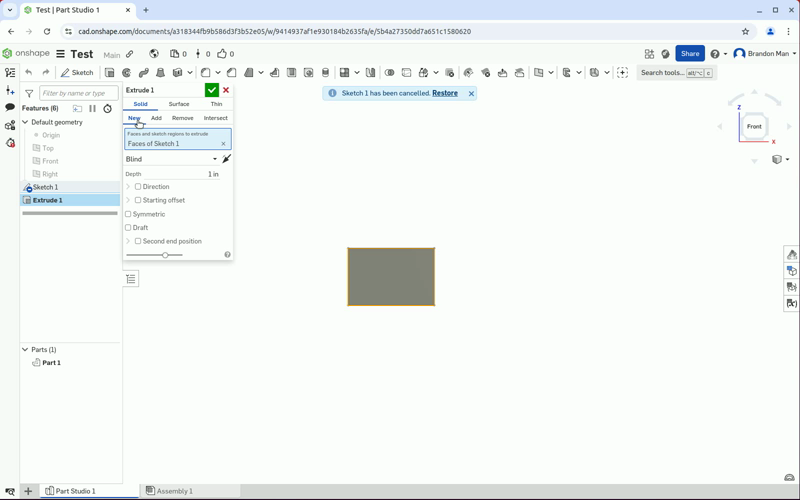
key(tab, 4)
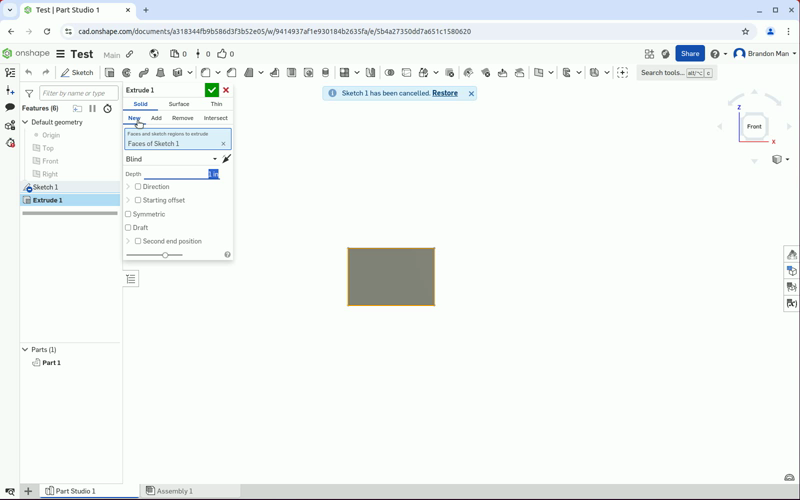
text(14.683)
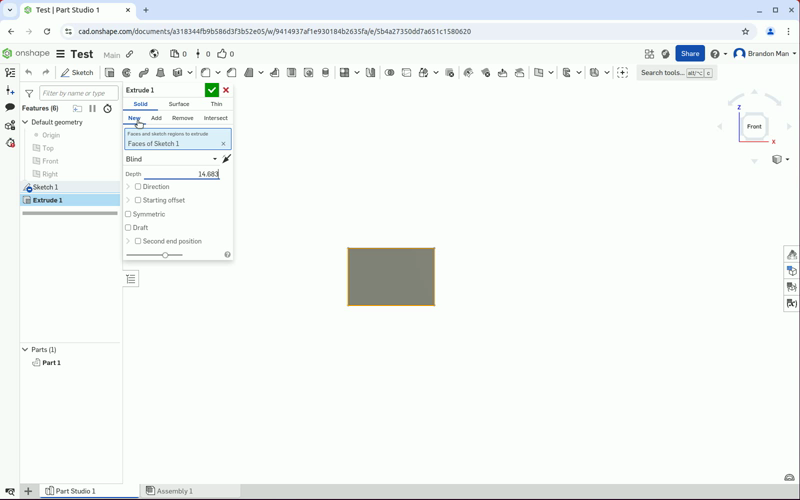
key(enter)
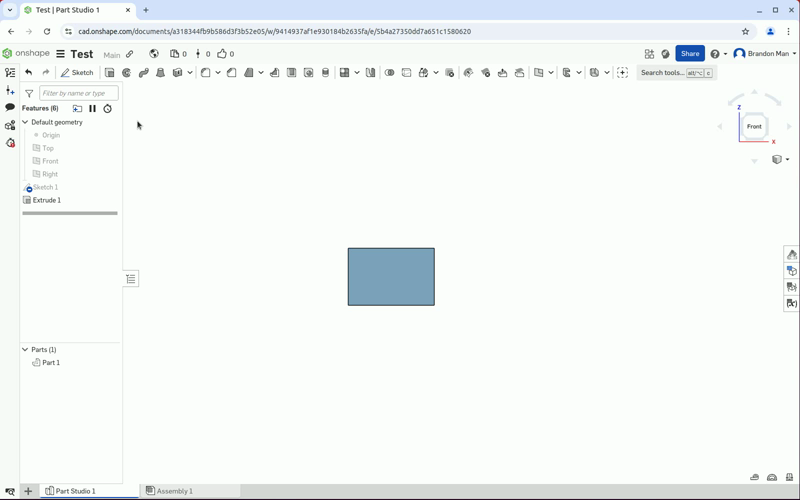
key(shift+h)
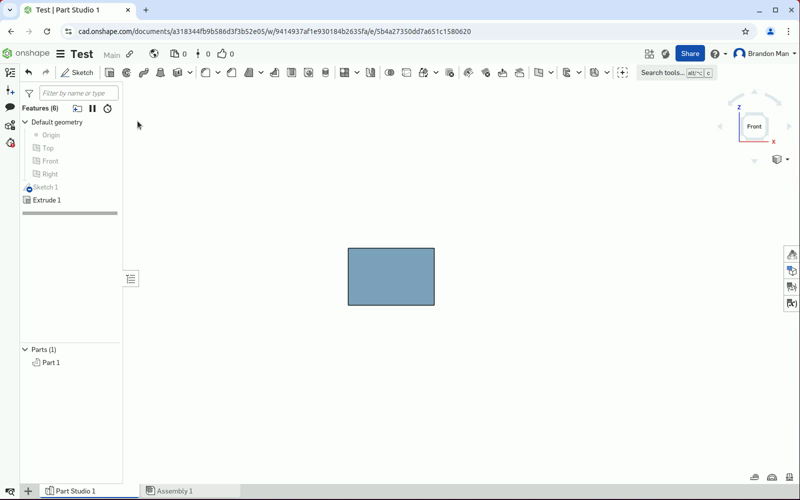
key(shift+h)
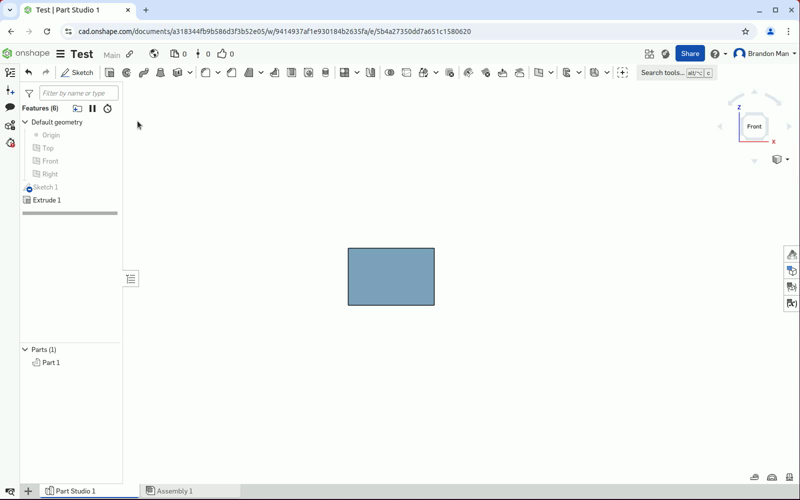
mouse_move(73, 189)
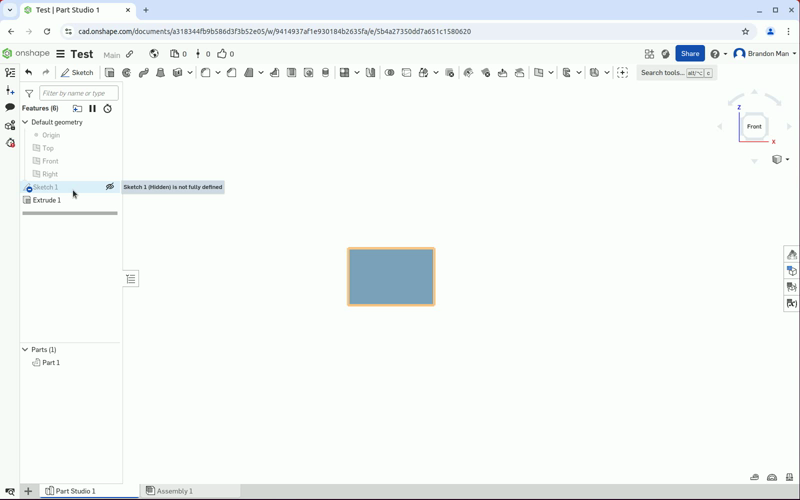
click(73, 189)
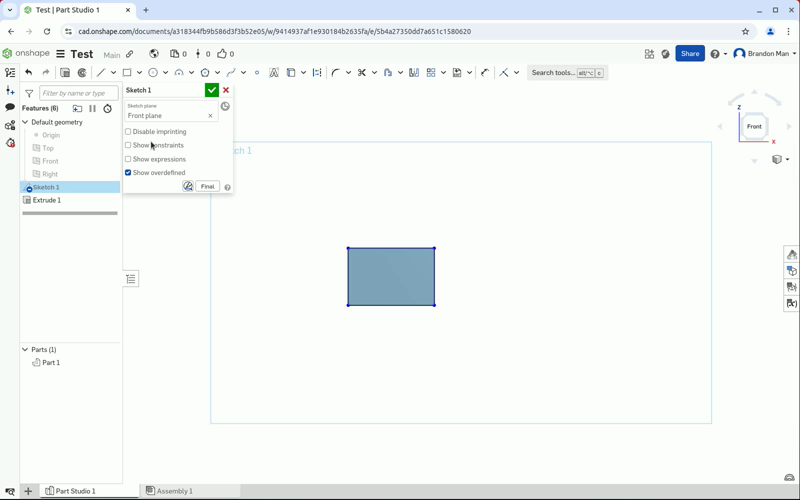
mouse_move(229, 92)
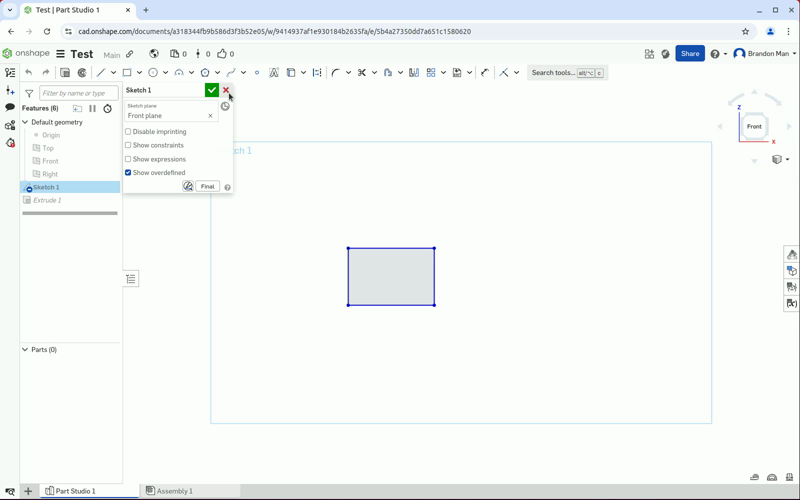
click(229, 92)
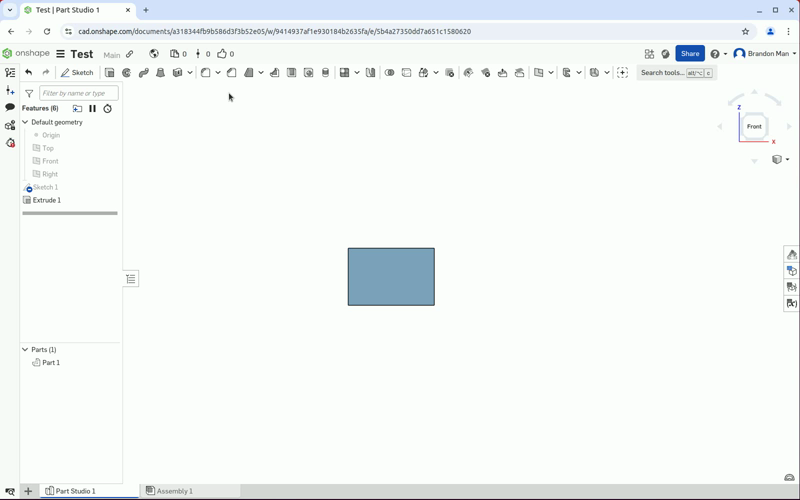
mouse_move(73, 352)
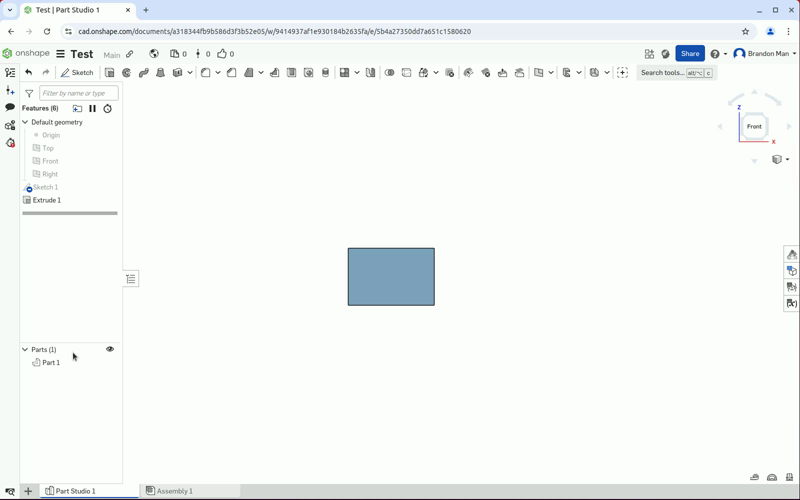
key(y)
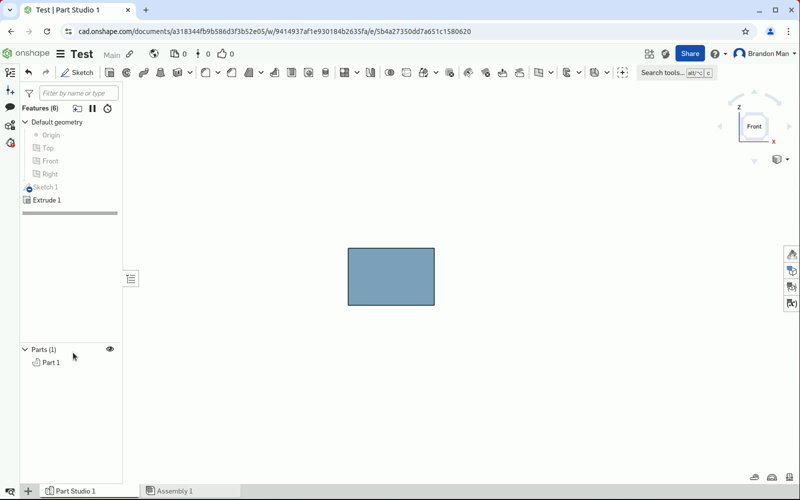
key(shift+p)
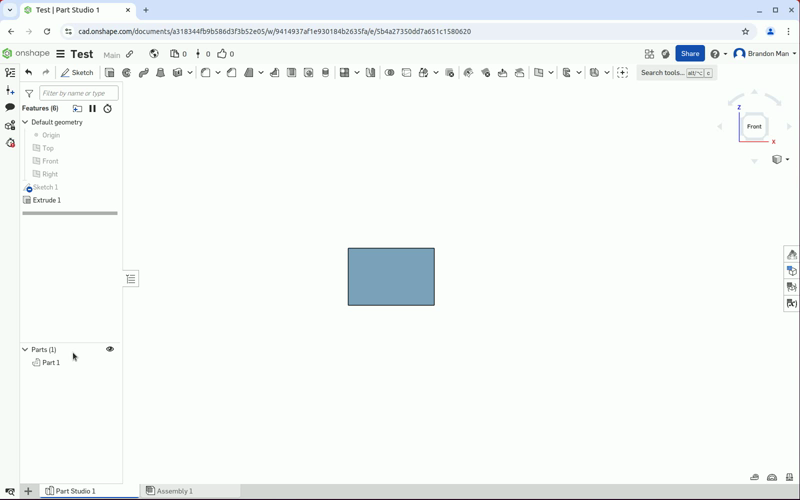
key(space)
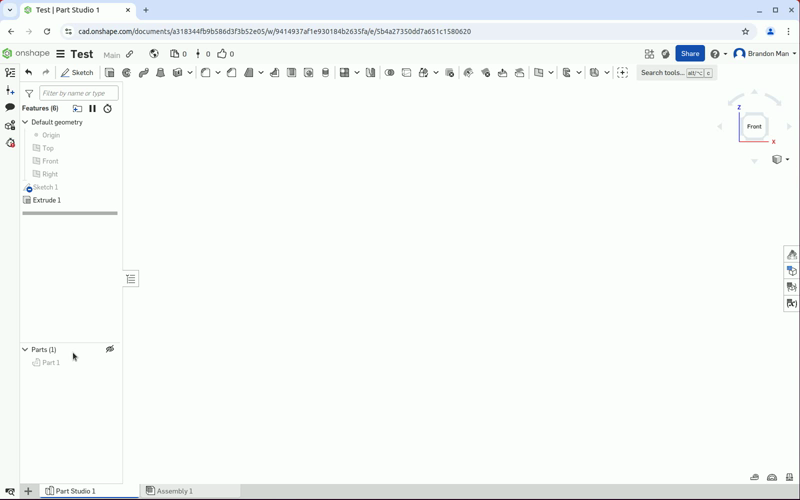
key_down(shift)
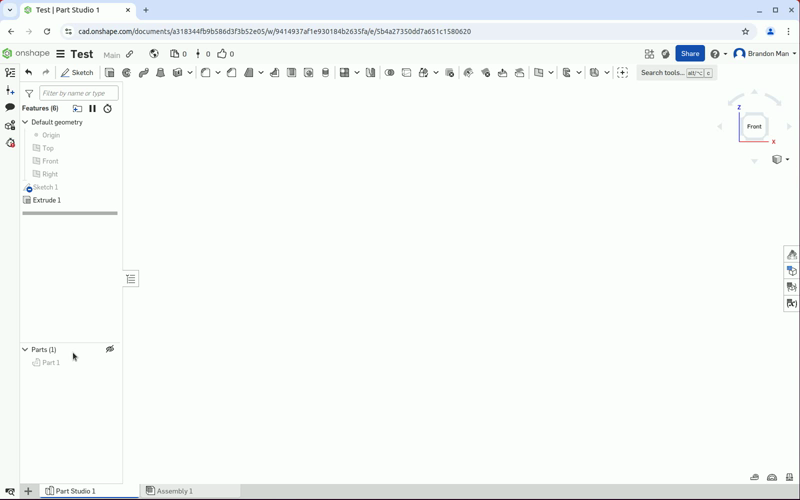
key(down)
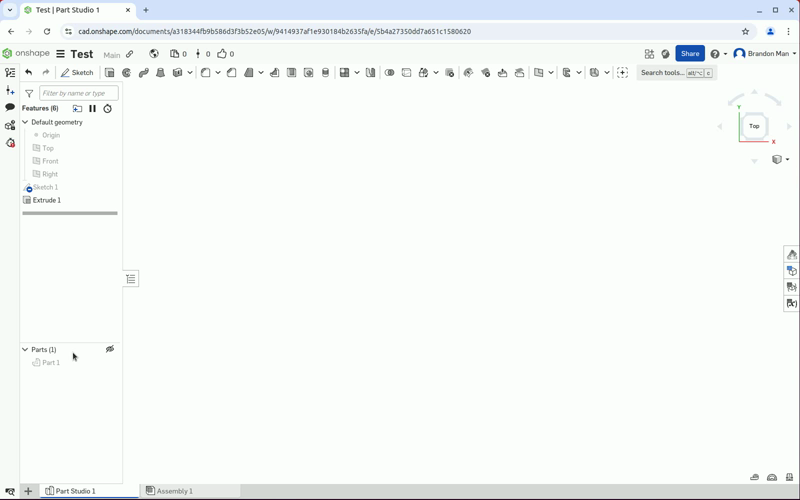
key_up(shift)
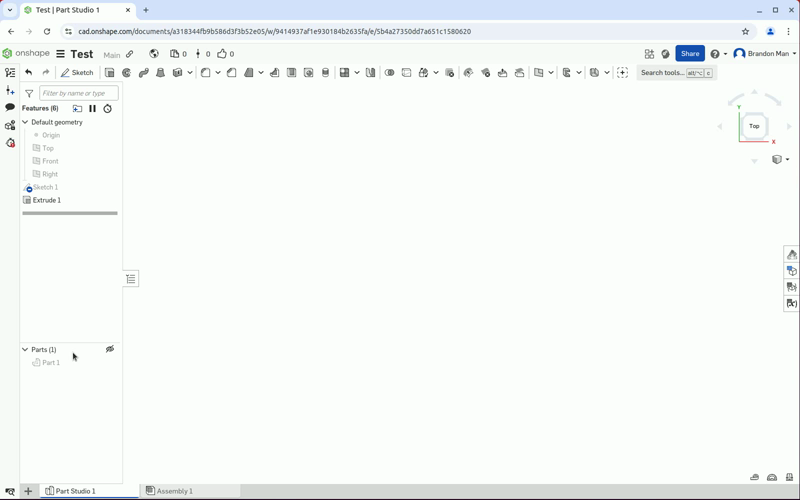
mouse_move(73, 352)
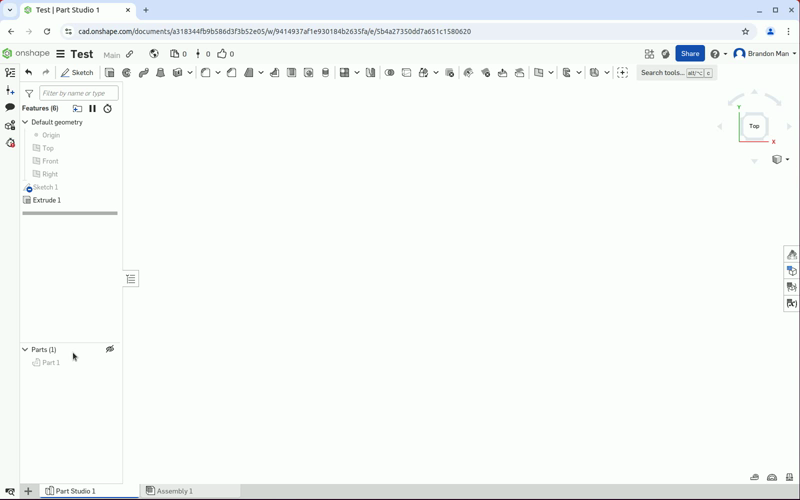
key(shift+y)
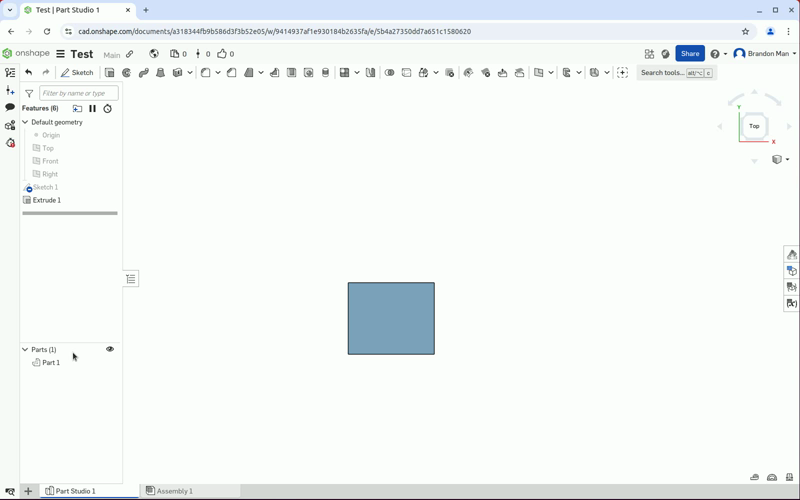
mouse_move(541, 75)
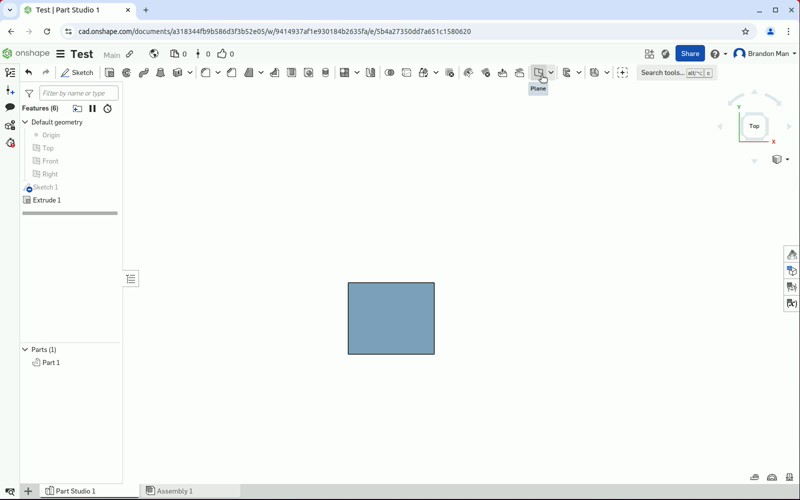
click(541, 75)
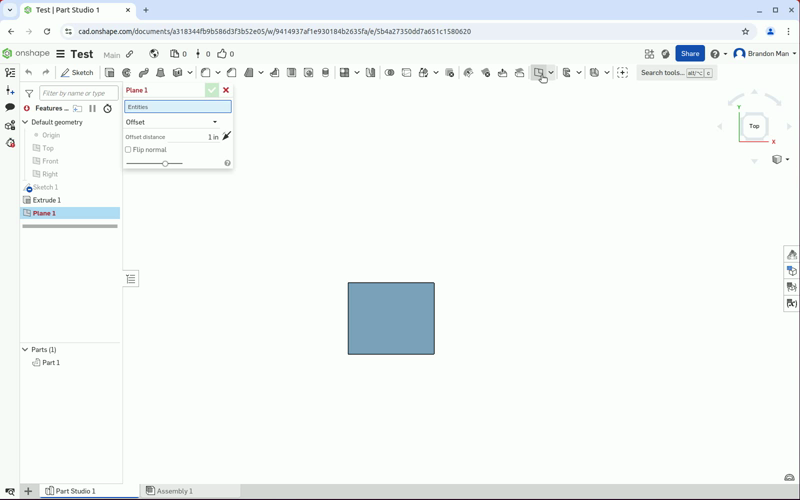
mouse_move(73, 150)
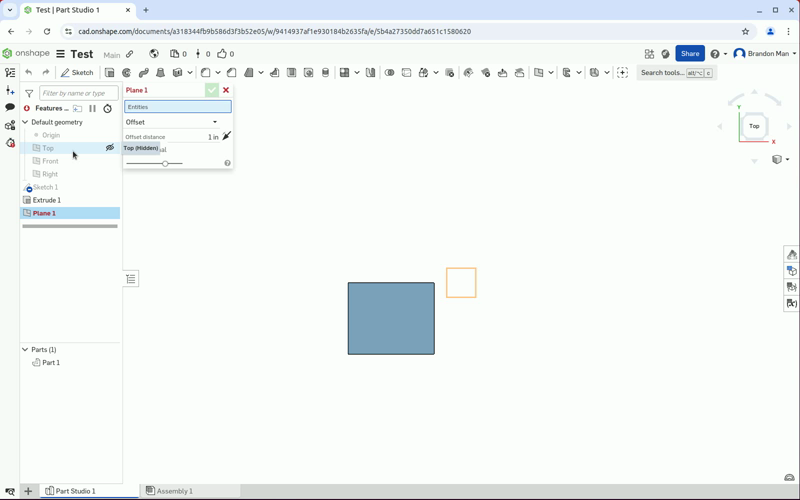
click(73, 150)
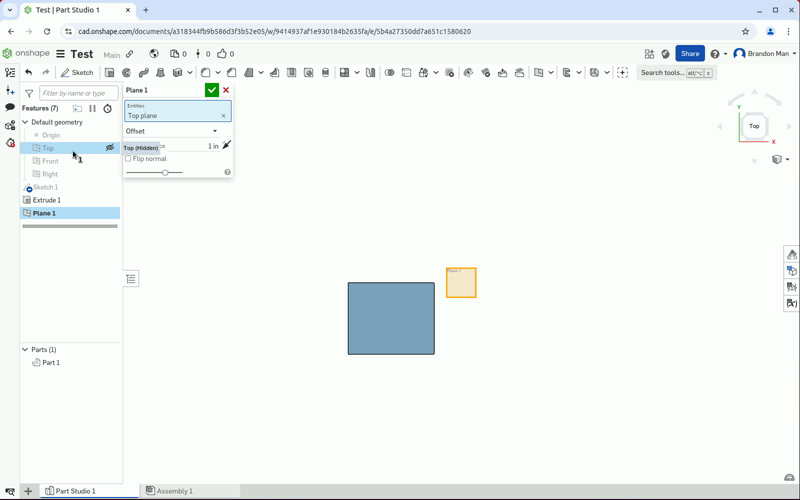
key(tab, 2)
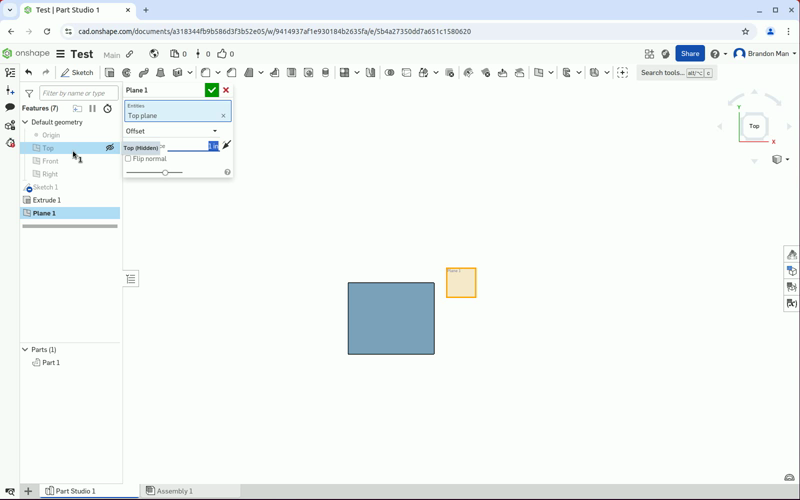
text(7.21)
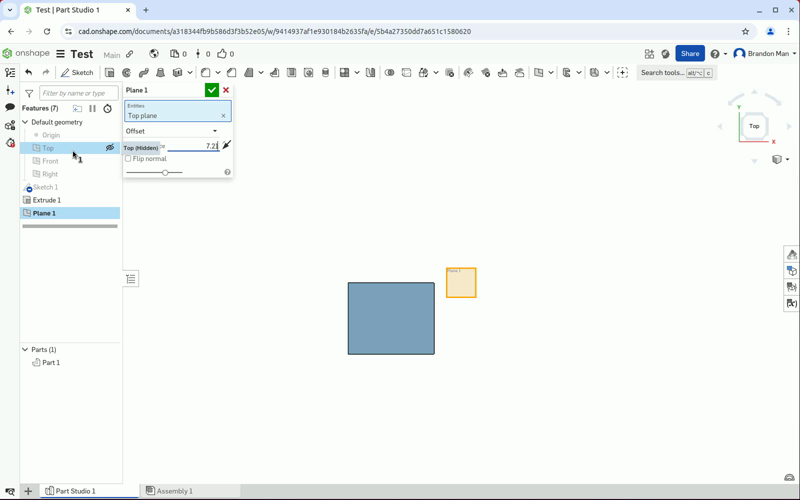
key(enter, 2)
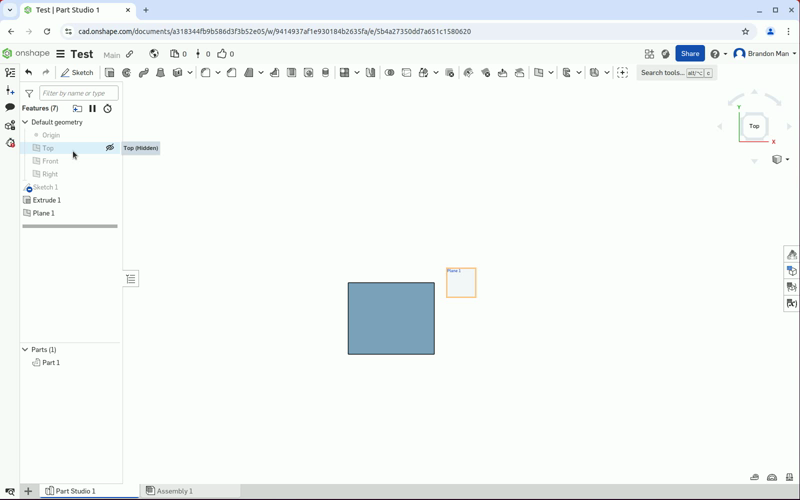
key(shift+s)
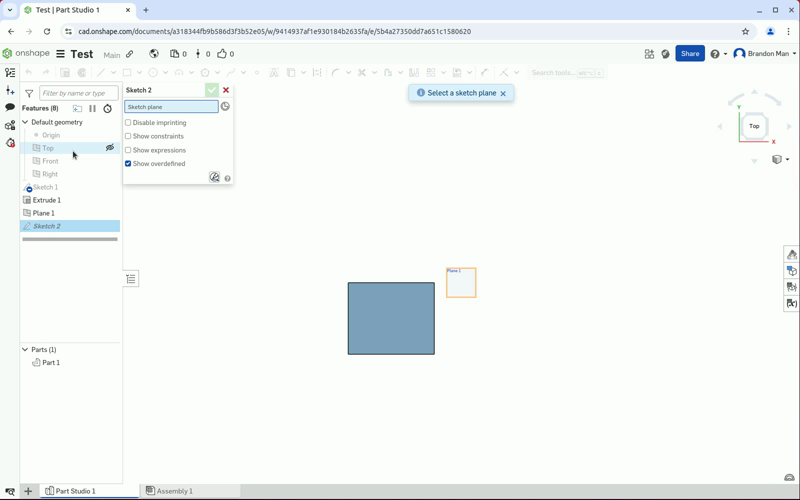
mouse_move(73, 215)
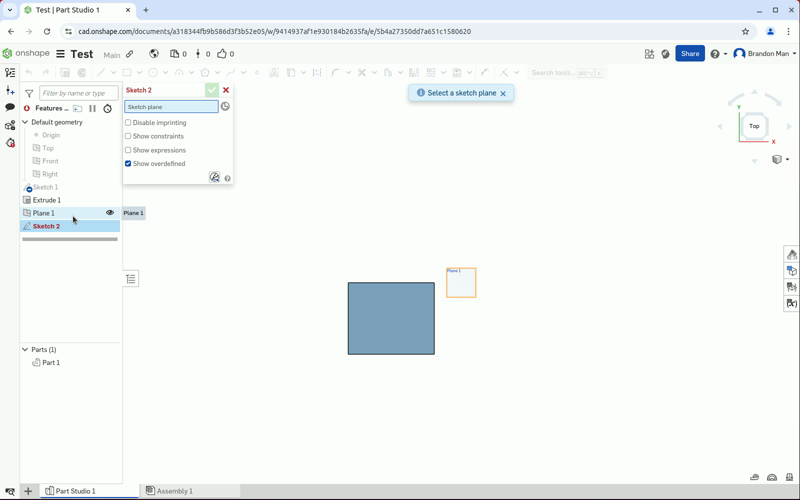
click(73, 215)
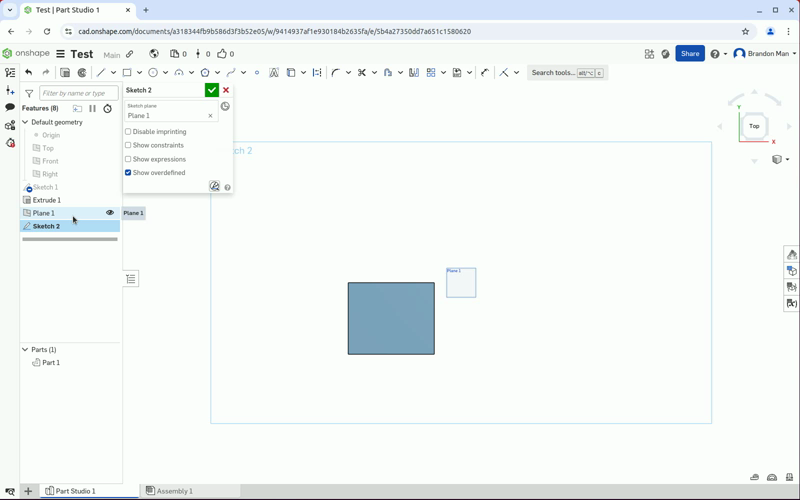
mouse_move(73, 352)
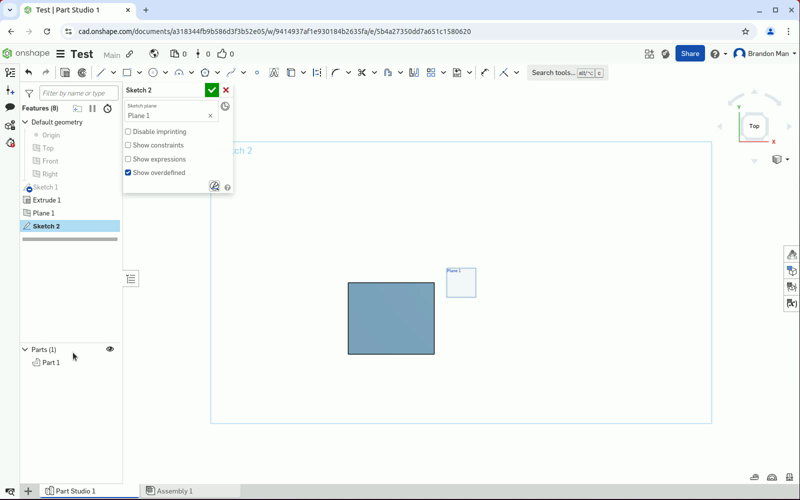
key(y)
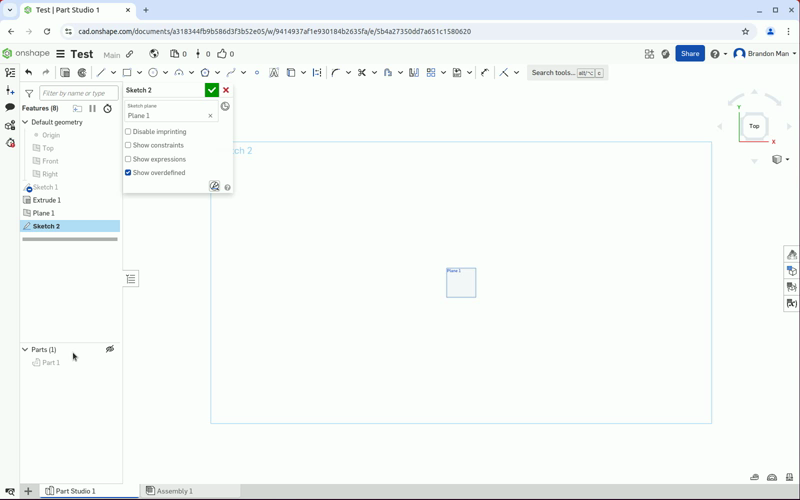
key(l)
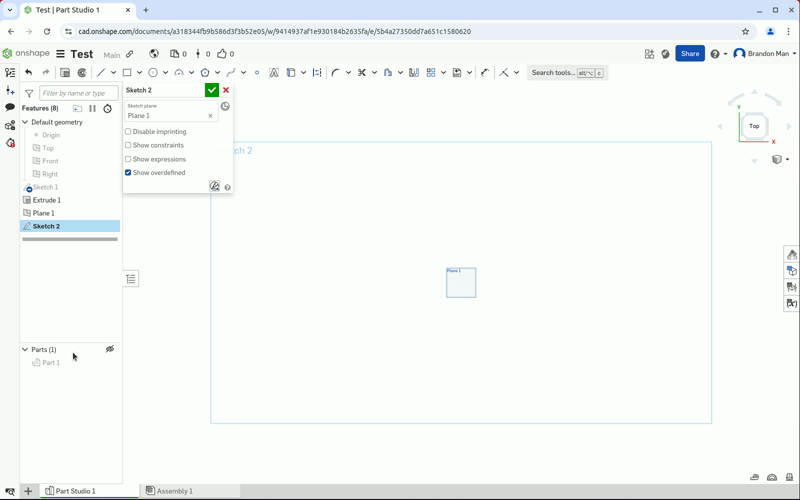
key_down(shift)
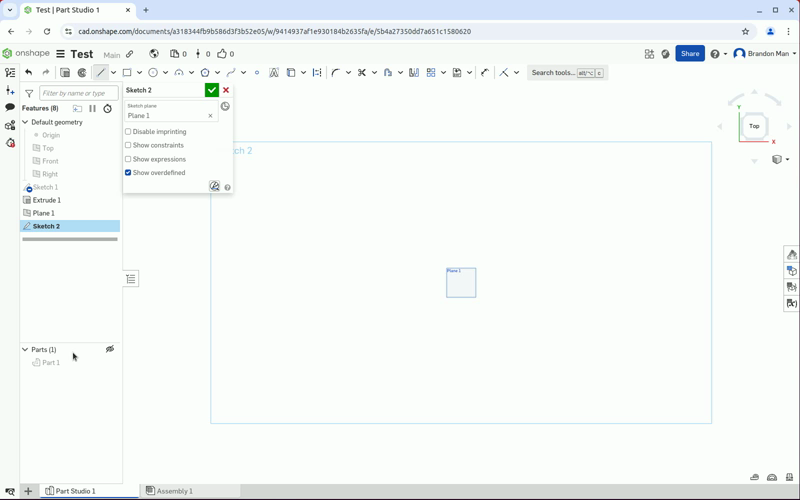
mouse_move(362, 354)
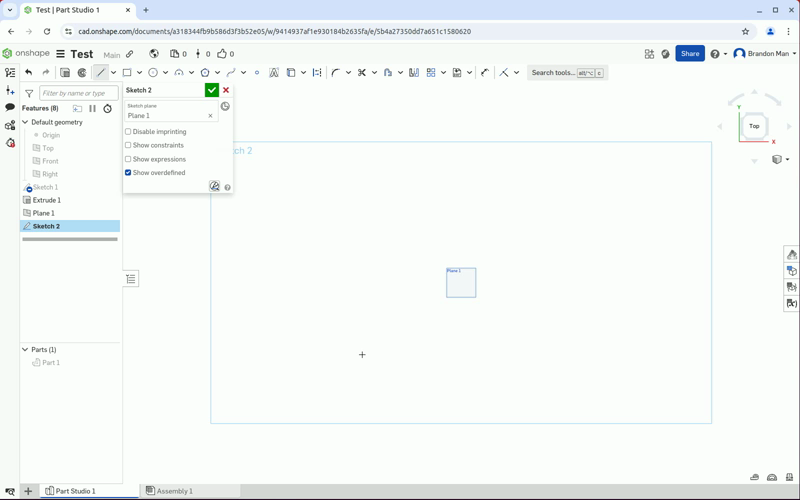
click(362, 354)
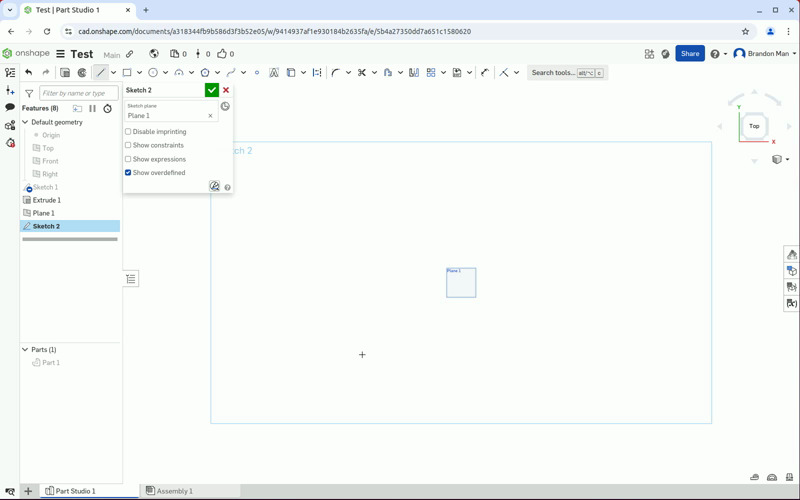
key_up(shift)
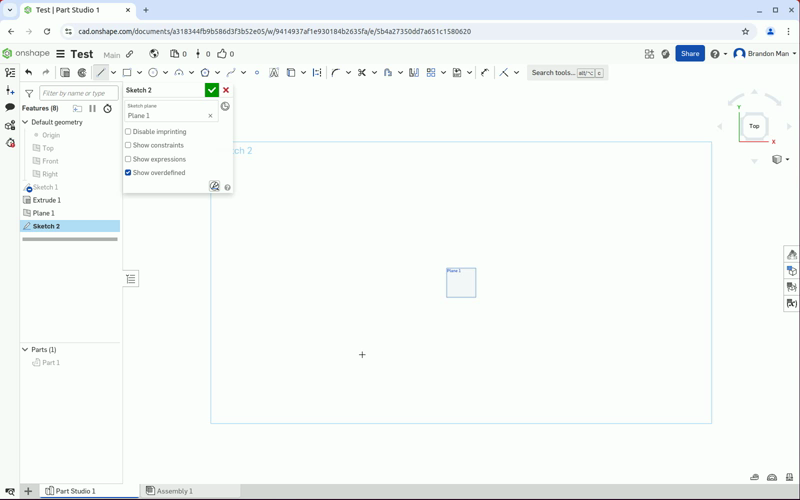
key_down(shift)
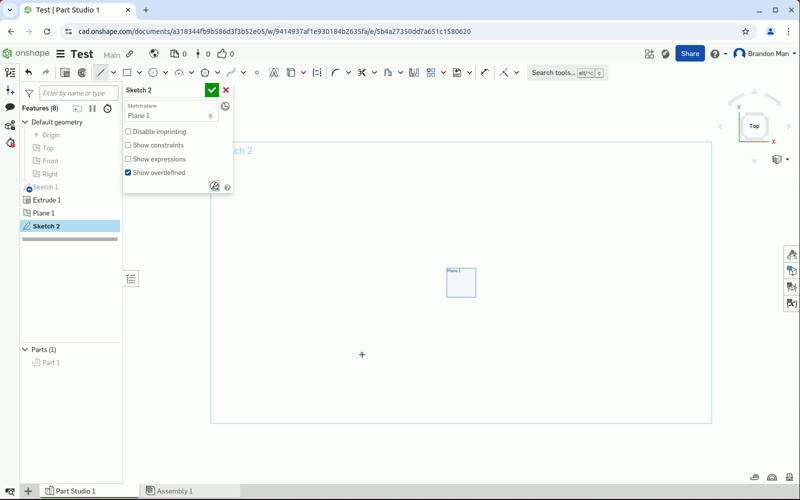
mouse_move(392, 354)
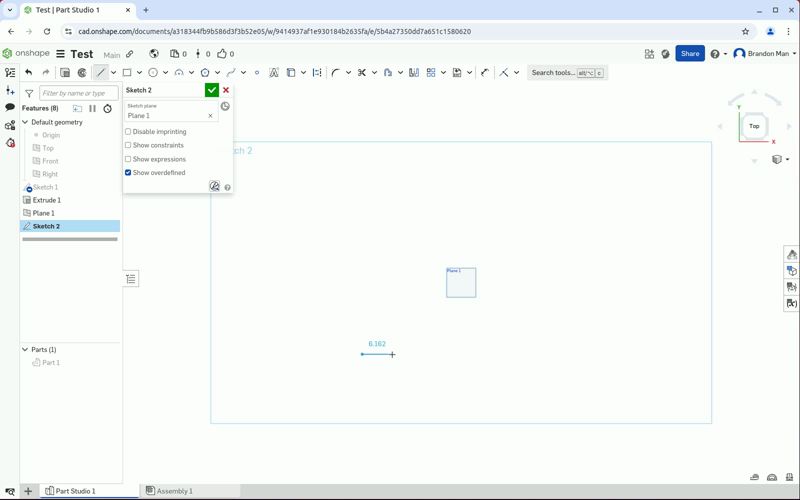
mouse_move(420, 354)
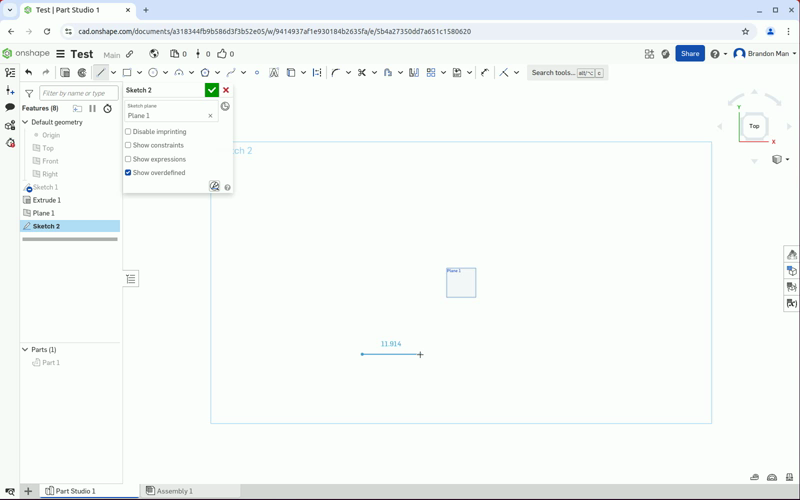
click(420, 354)
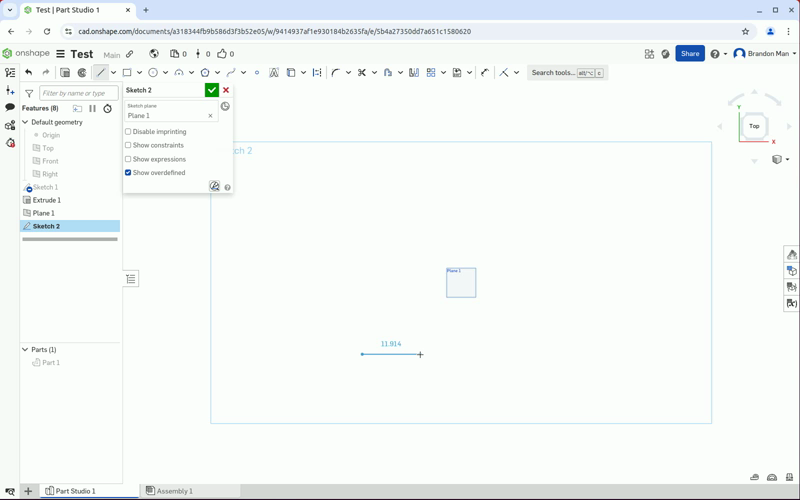
key_up(shift)
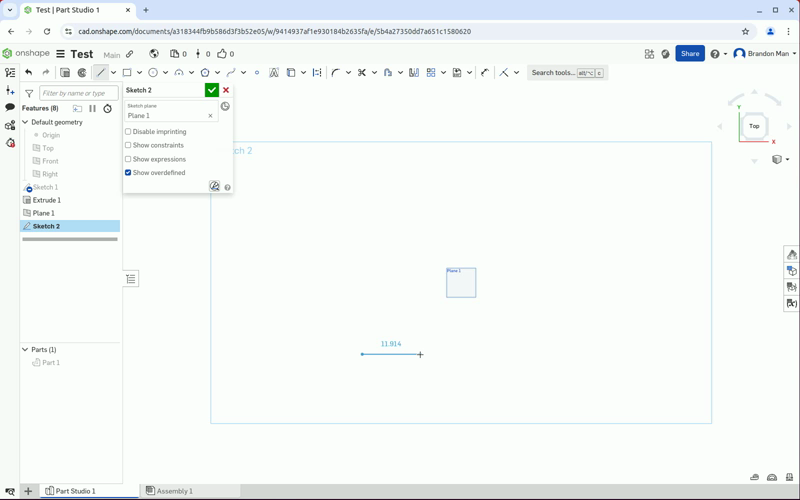
key_down(shift)
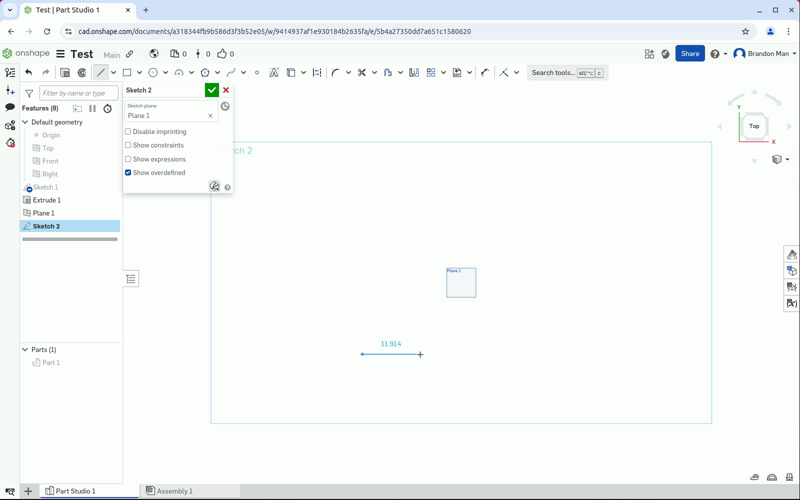
mouse_move(450, 354)
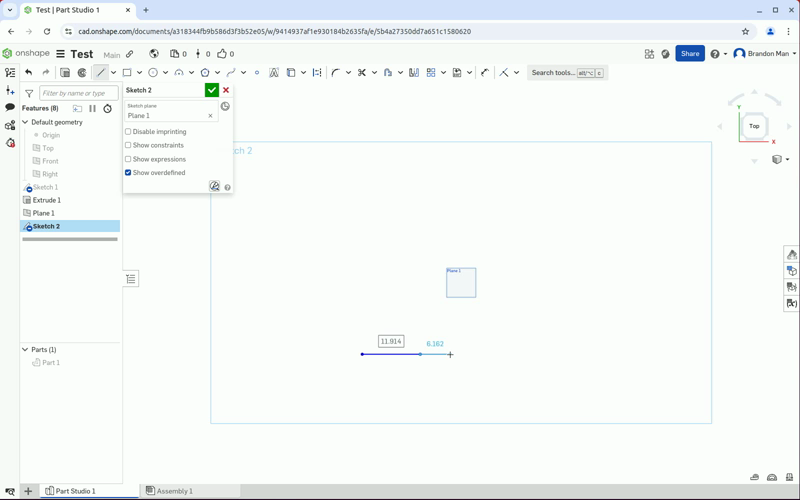
mouse_move(420, 311)
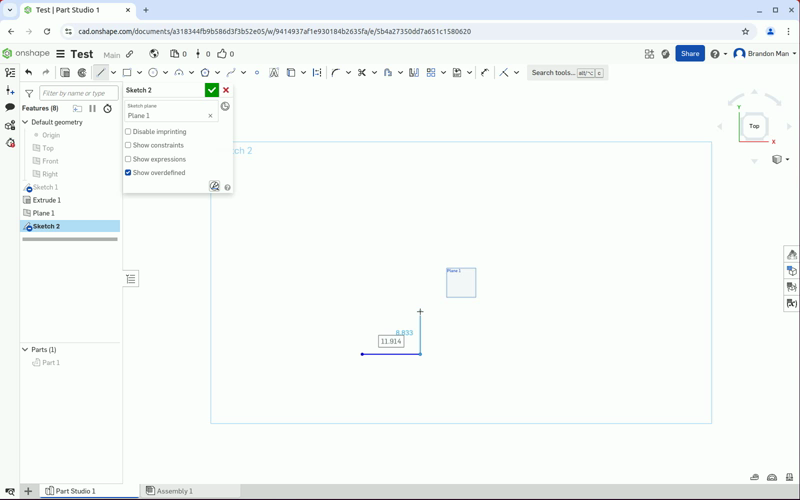
click(420, 311)
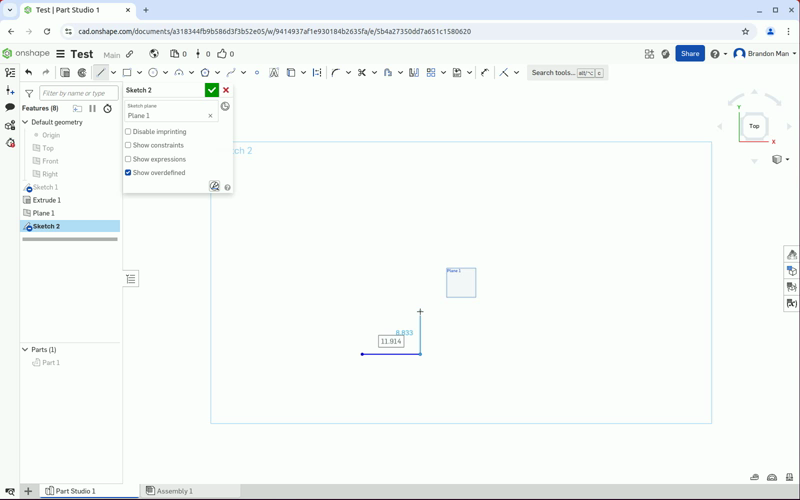
key_up(shift)
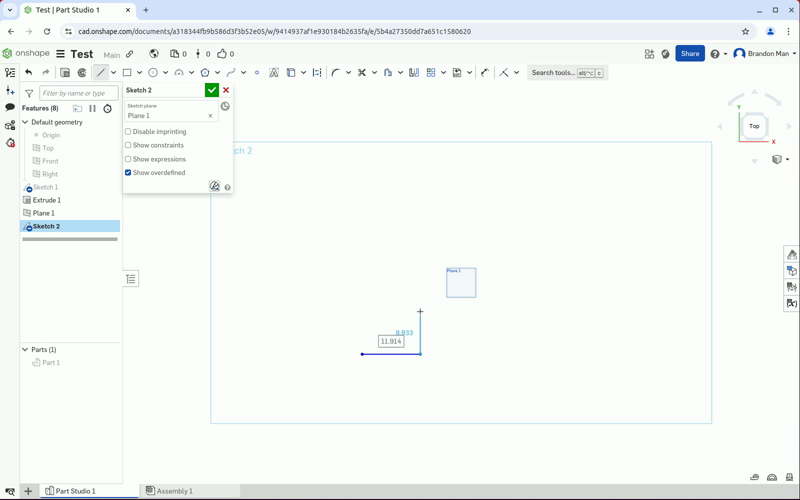
key_down(shift)
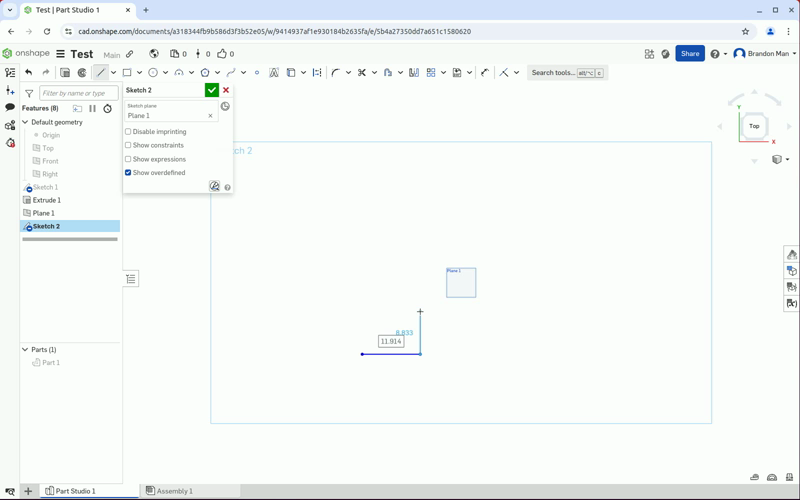
mouse_move(450, 311)
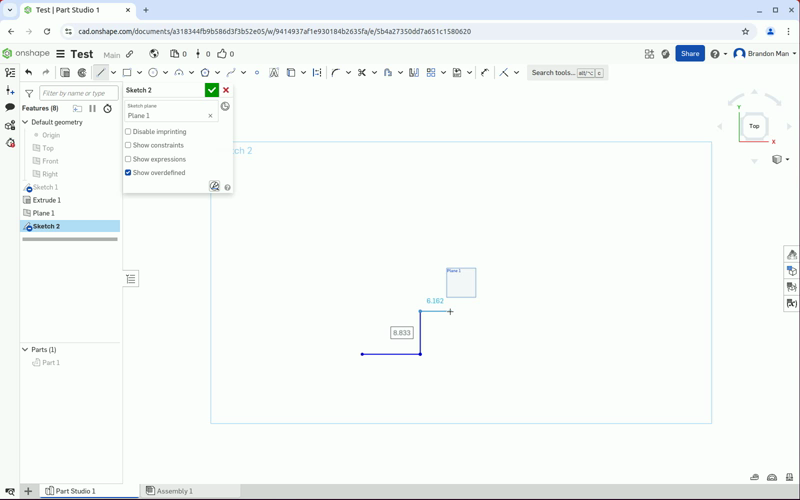
mouse_move(362, 311)
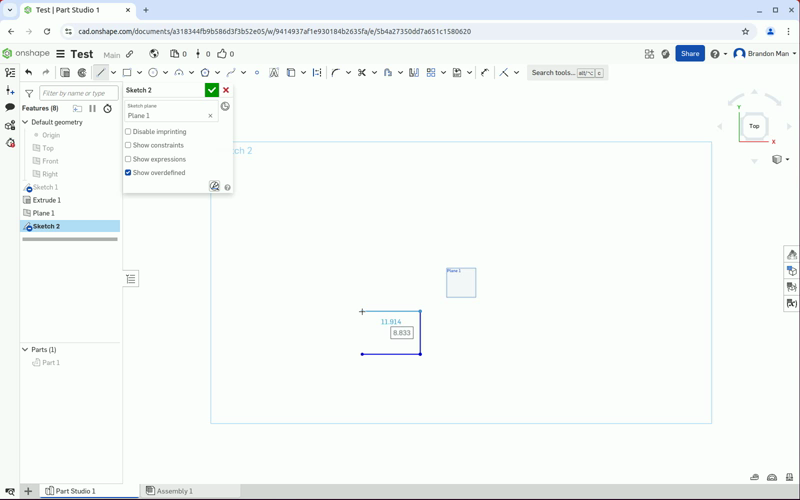
click(362, 311)
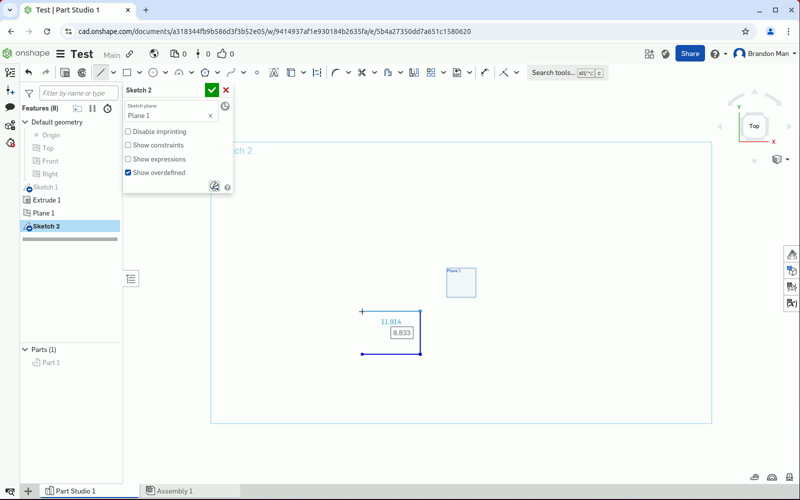
key_up(shift)
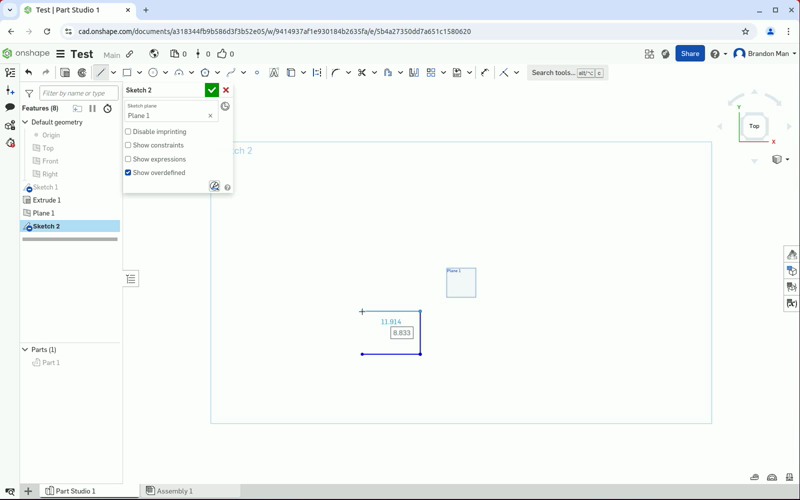
mouse_move(392, 311)
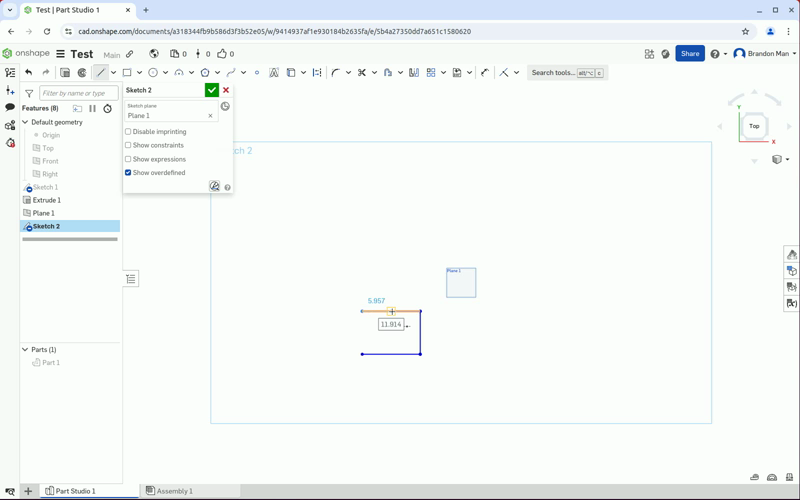
key_down(shift)
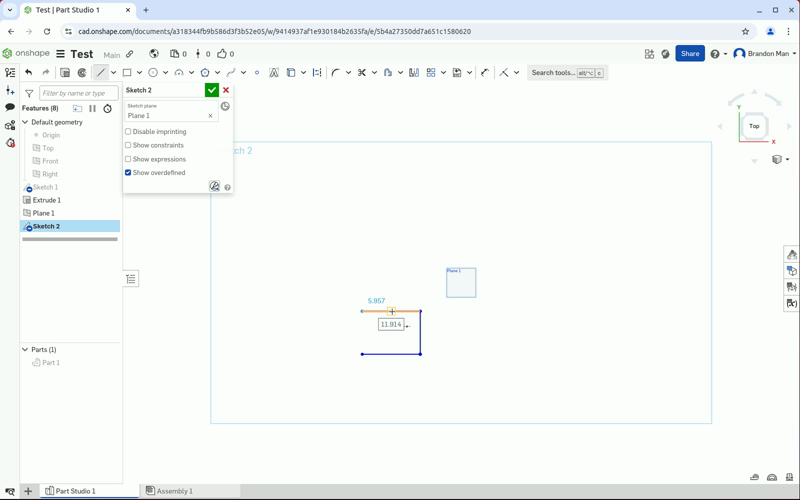
mouse_move(362, 354)
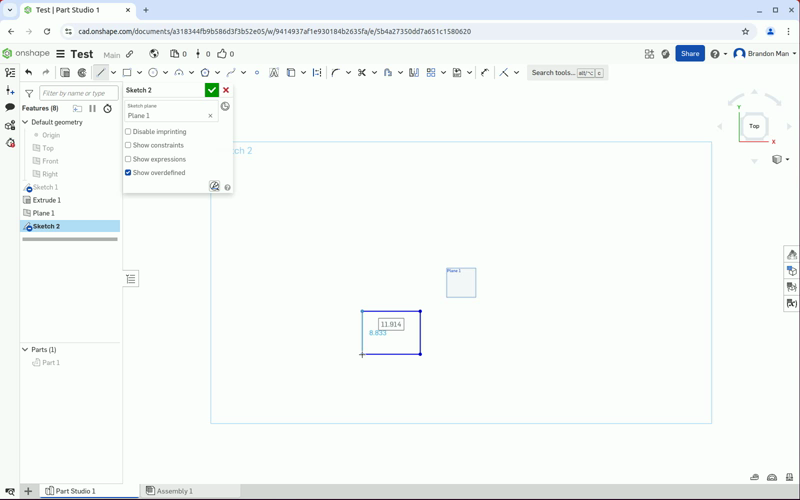
key_up(shift)
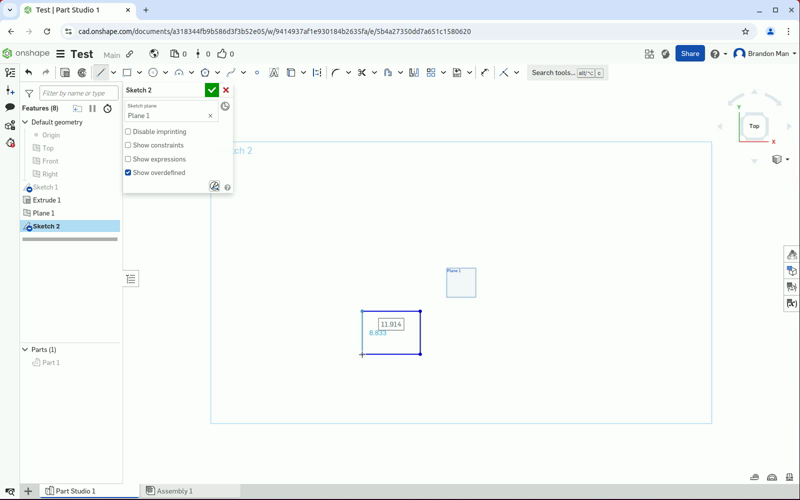
click(362, 354)
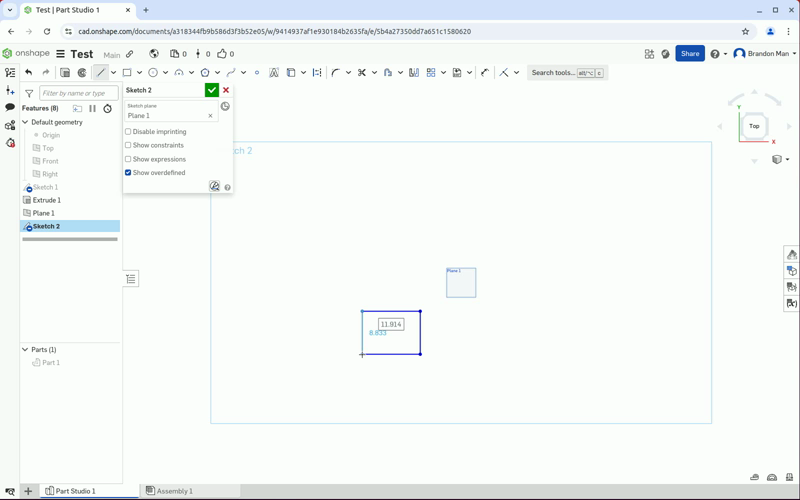
key(esc)
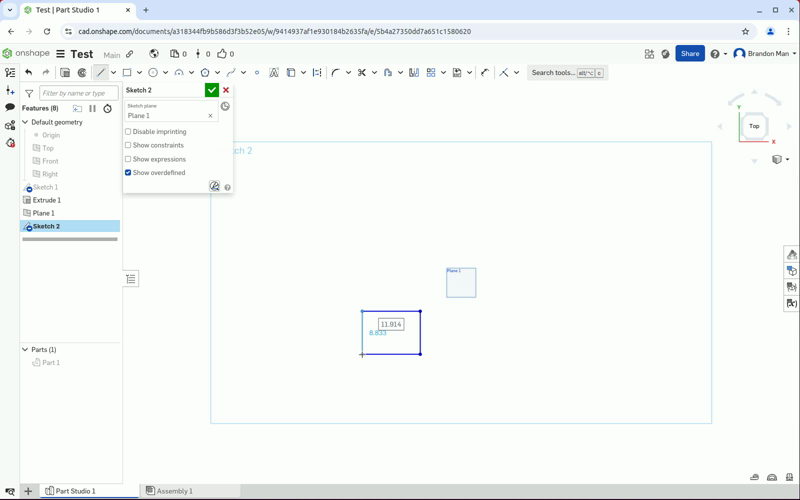
mouse_move(415, 350)
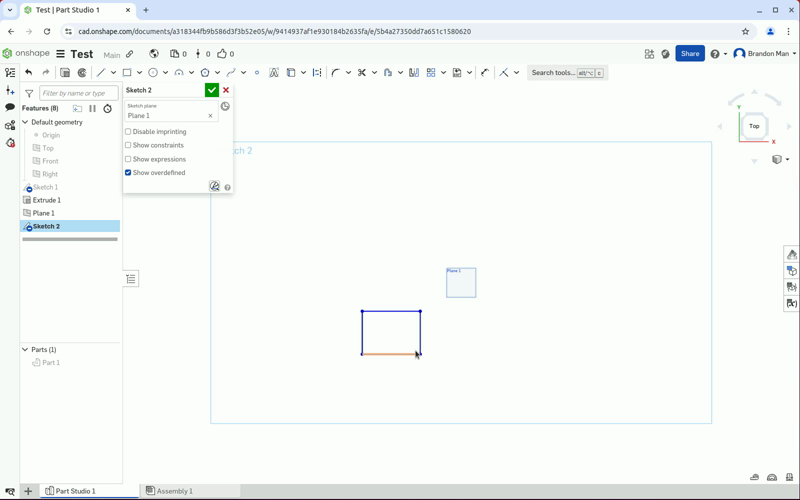
click(415, 350)
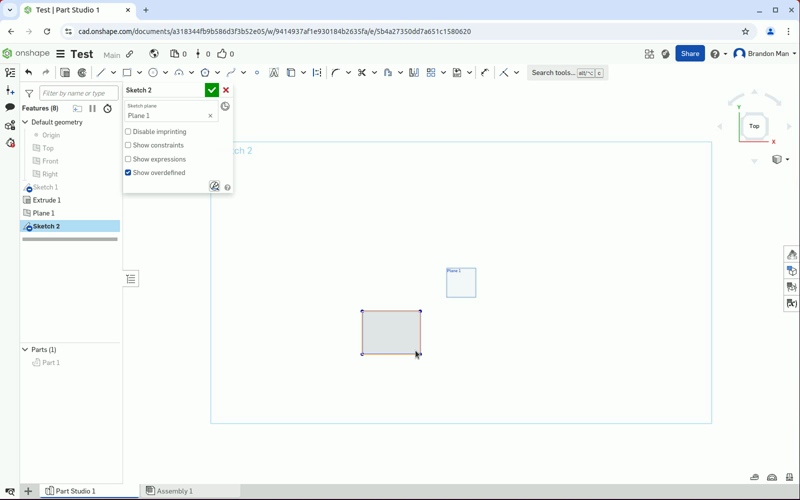
mouse_move(73, 352)
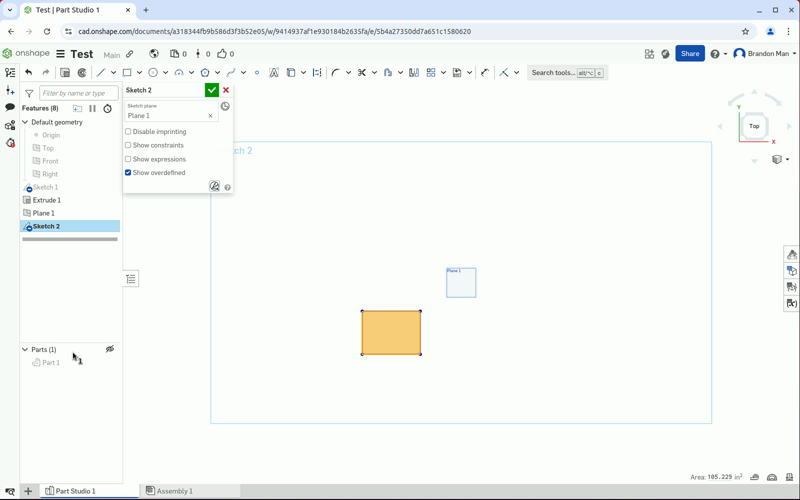
key(shift+y)
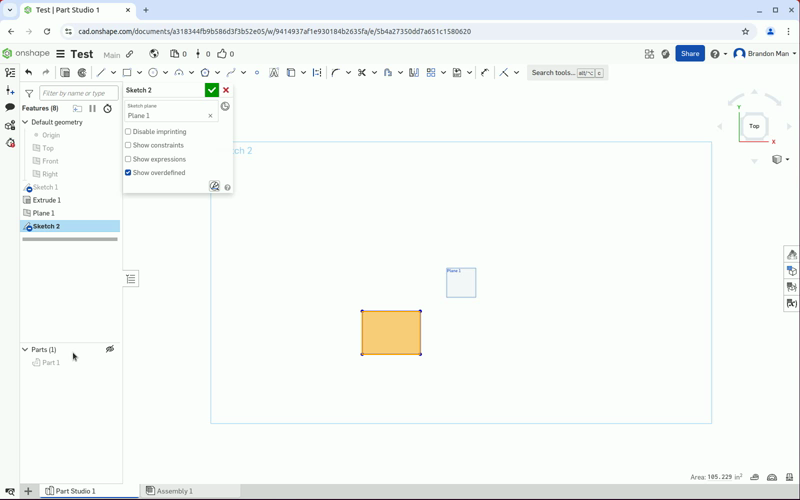
key(shift+e)
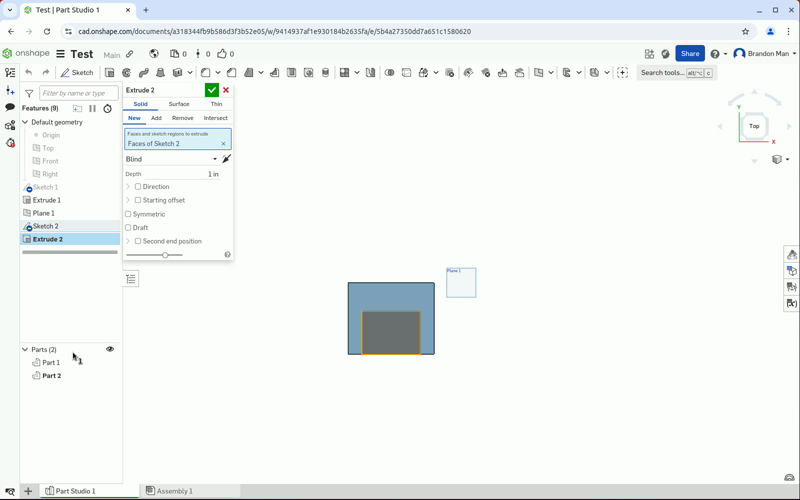
mouse_move(143, 106)
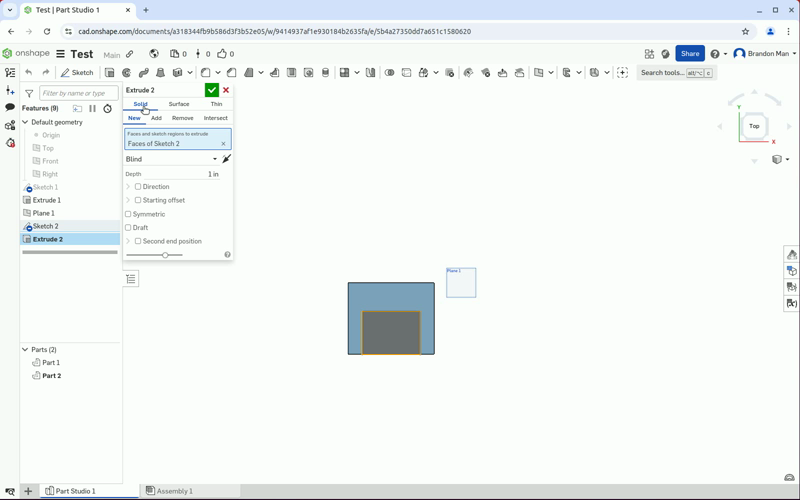
click(143, 106)
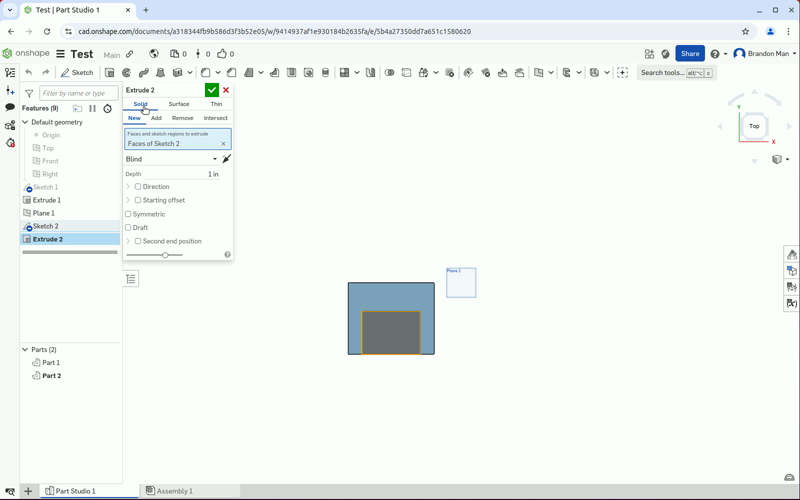
mouse_move(186, 120)
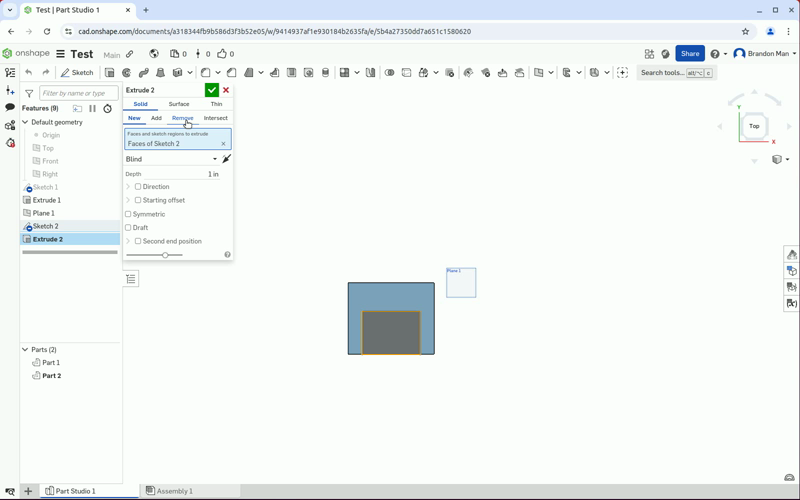
click(186, 120)
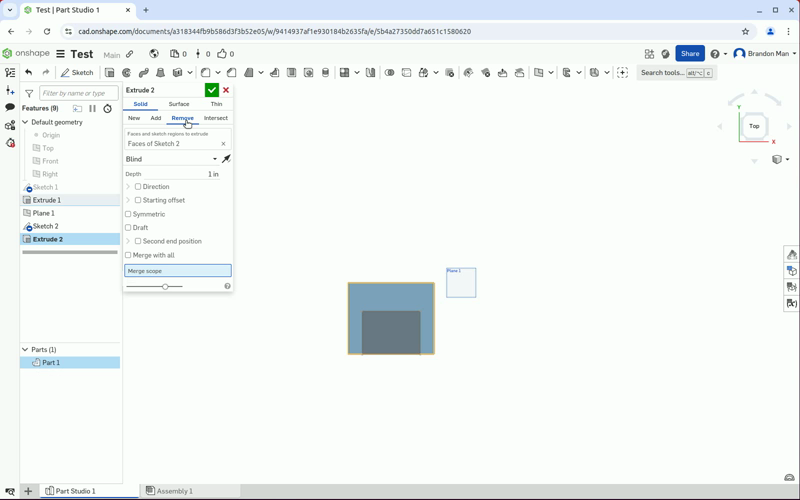
key(tab, 4)
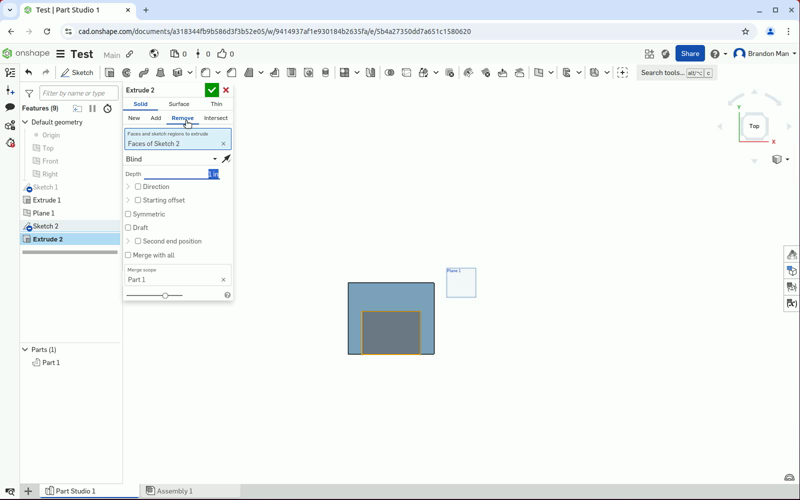
text(5.777)
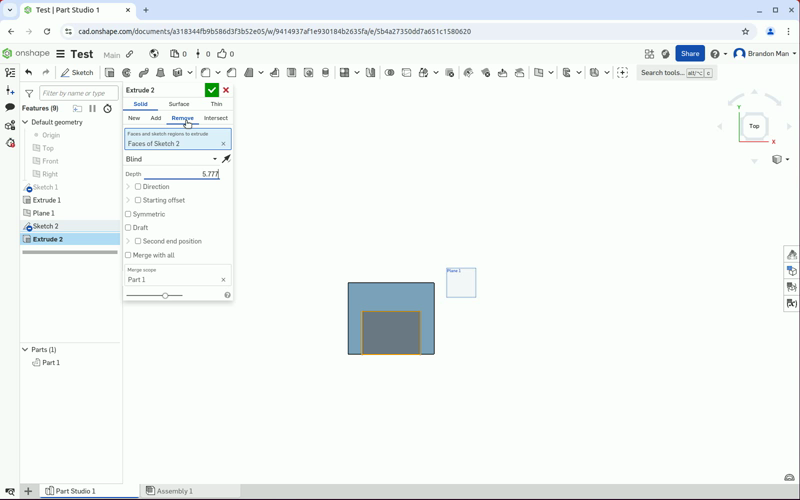
key(tab, 6)
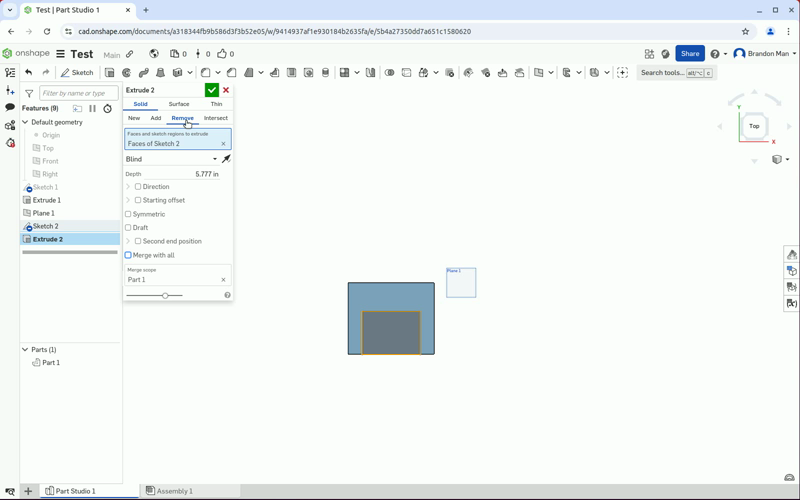
key(space)
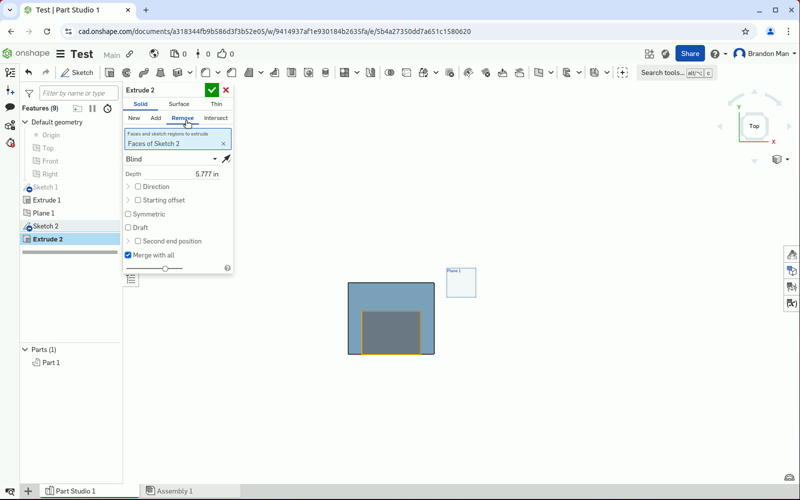
key(enter)
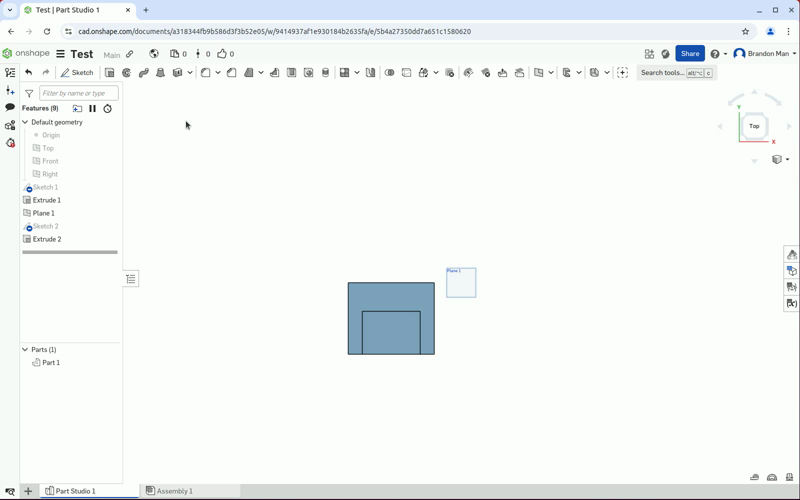
key(shift+h)
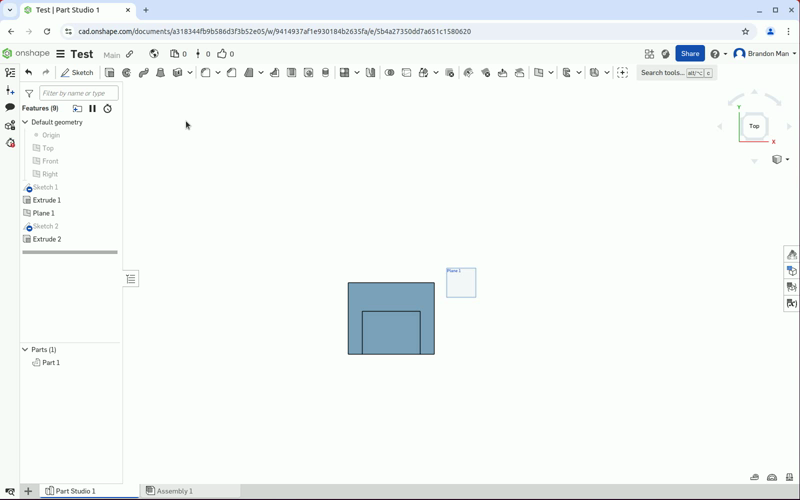
key(shift+h)
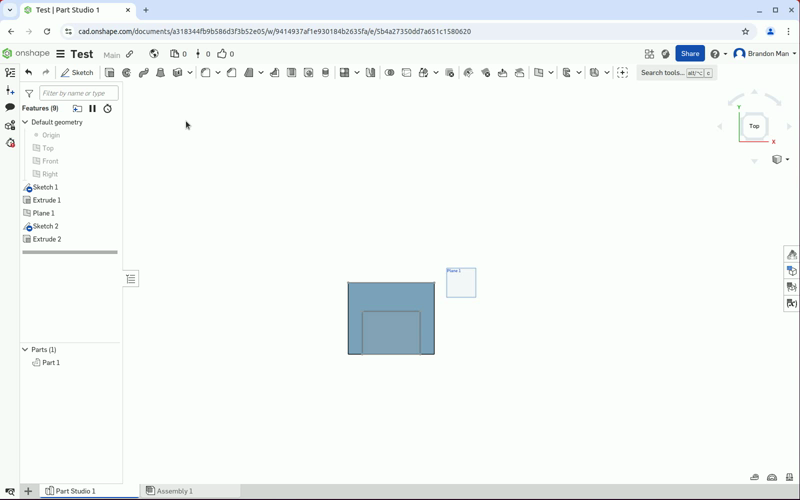
key(shift+7)
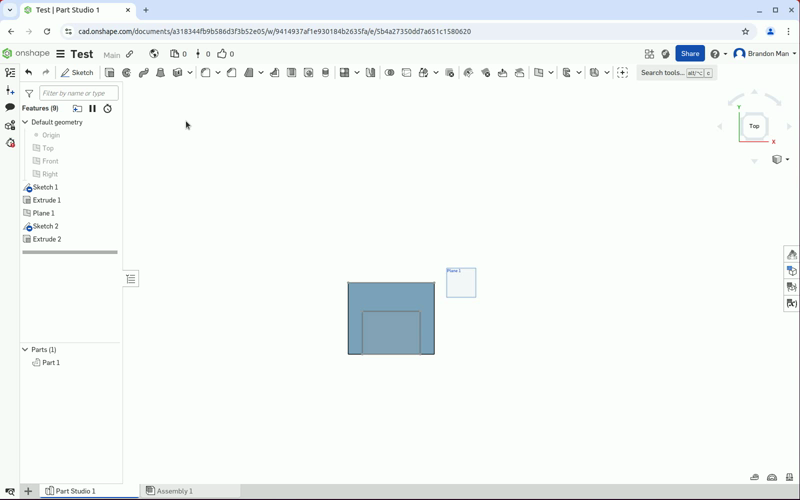
key(up, 3)
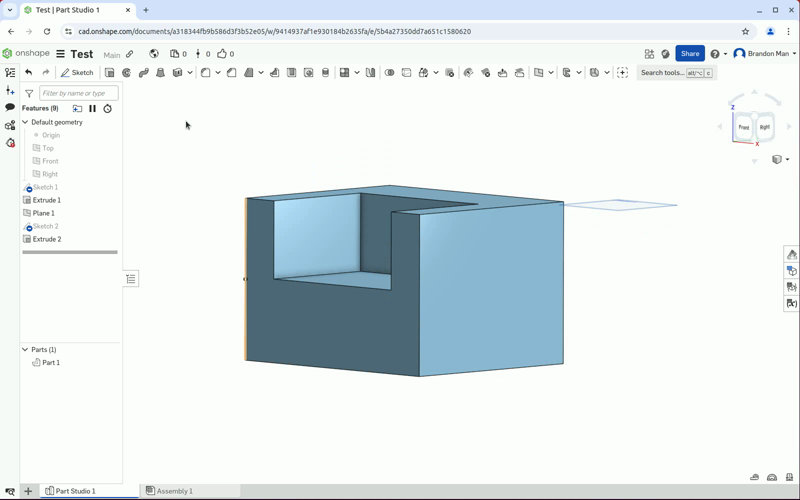
key(left, 3)
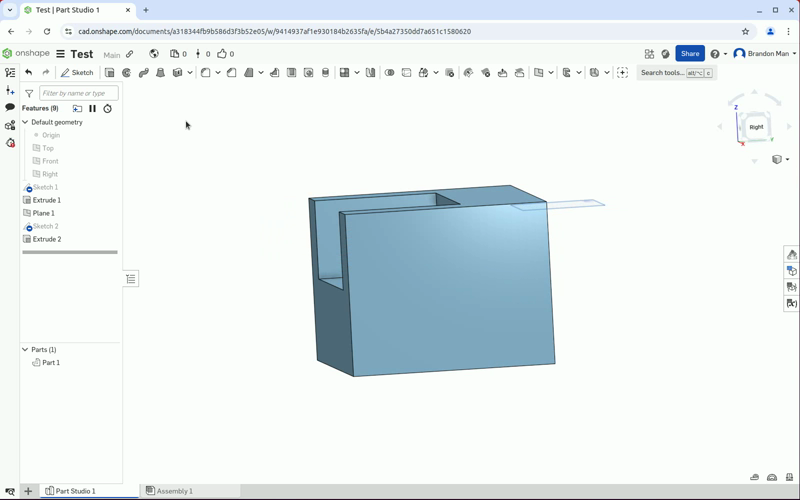
key(right, 3)
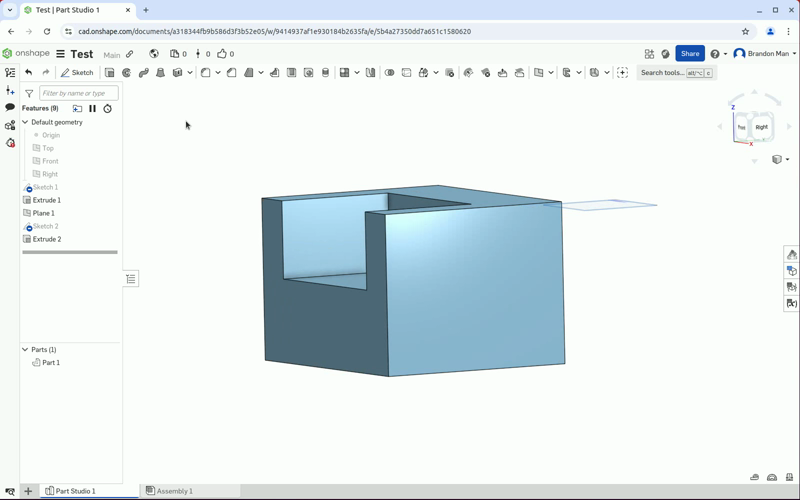
key(down, 3)
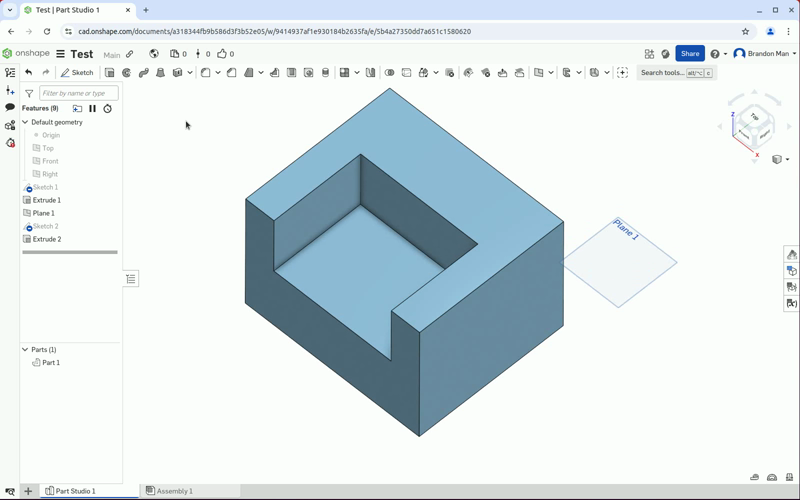
mouse_move(73, 189)
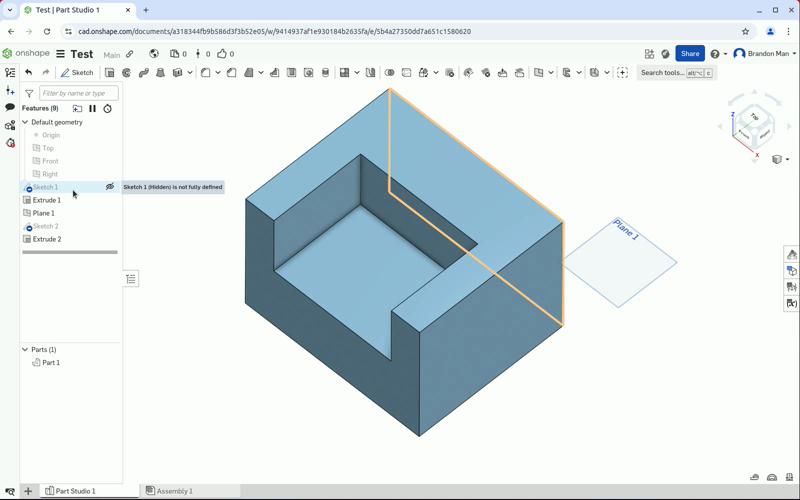
click(73, 189)